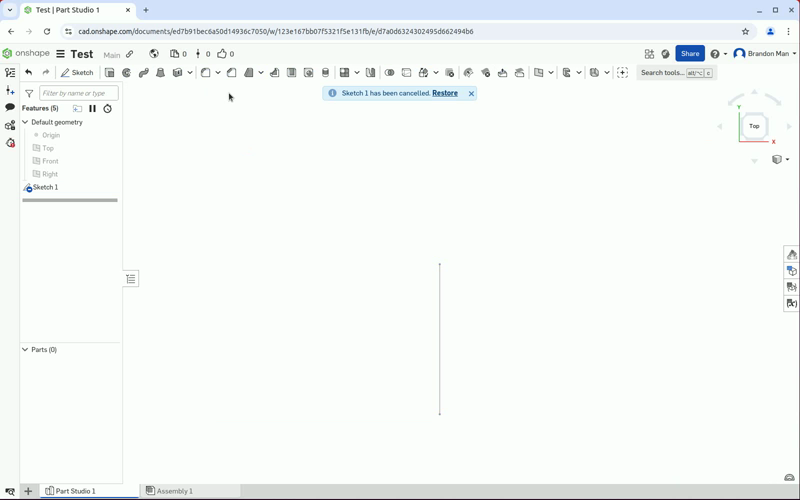
key(shift+h)
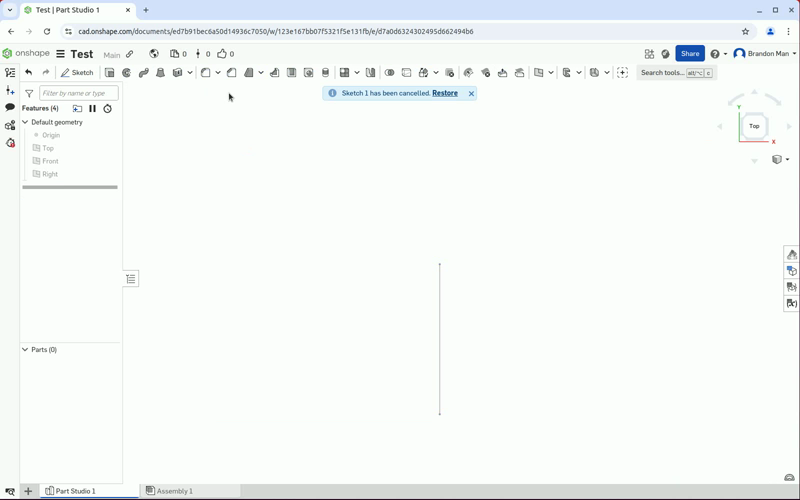
key(shift+s)
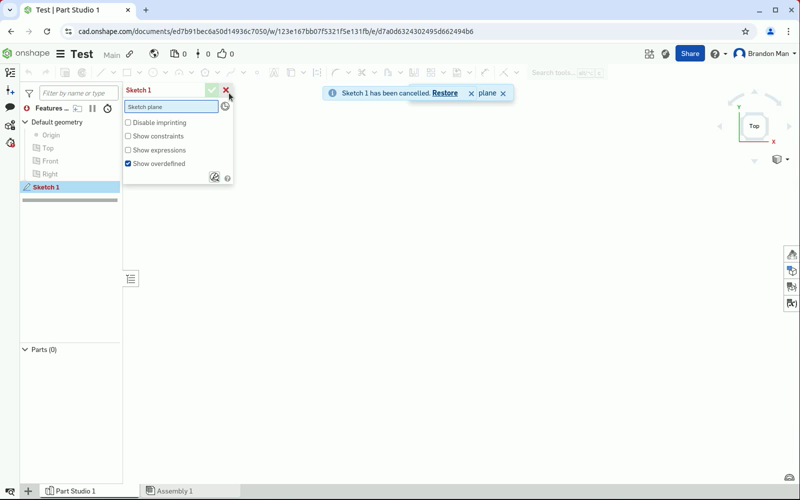
mouse_move(73, 150)
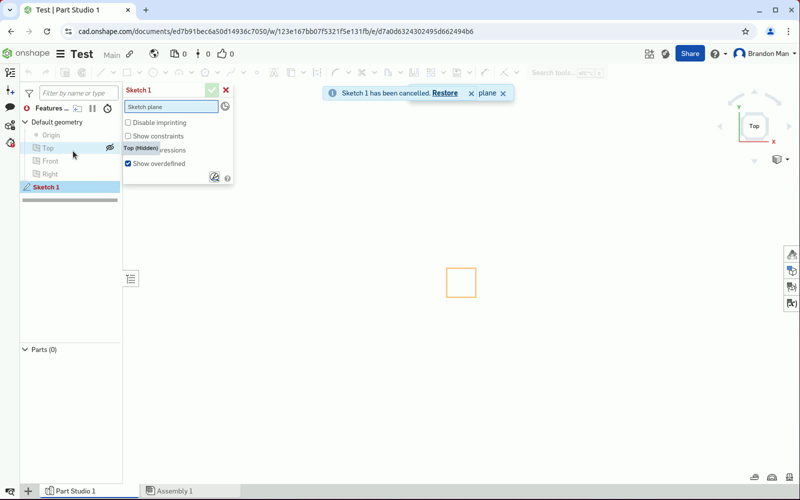
click(73, 150)
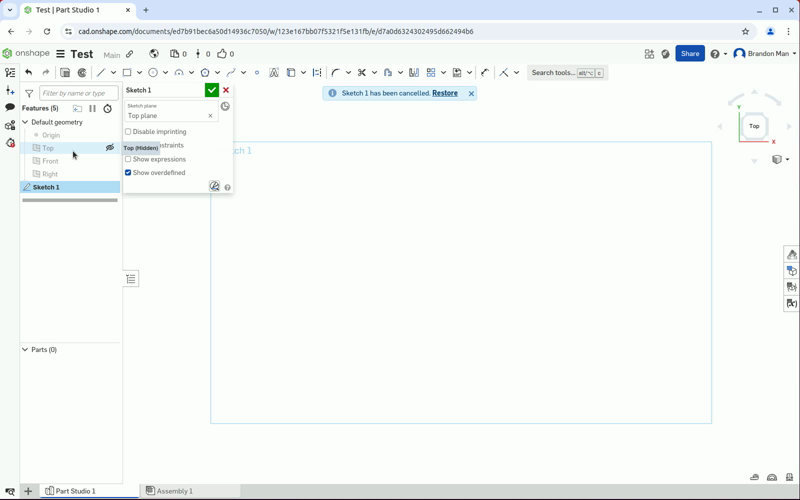
mouse_move(73, 352)
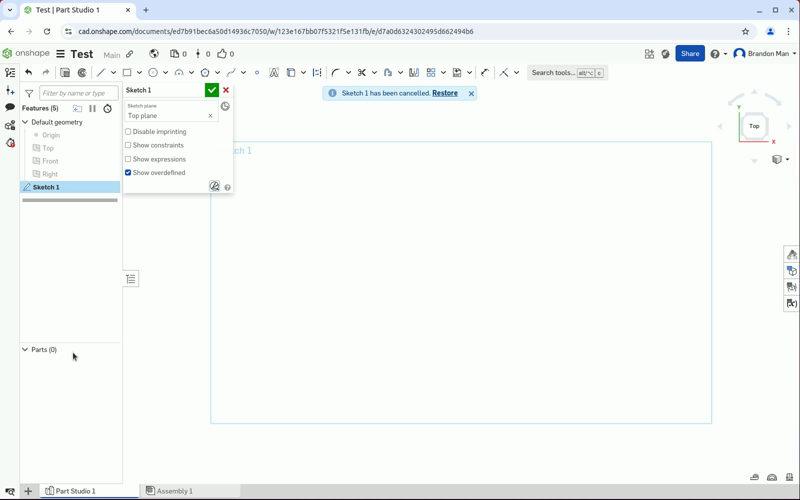
key(y)
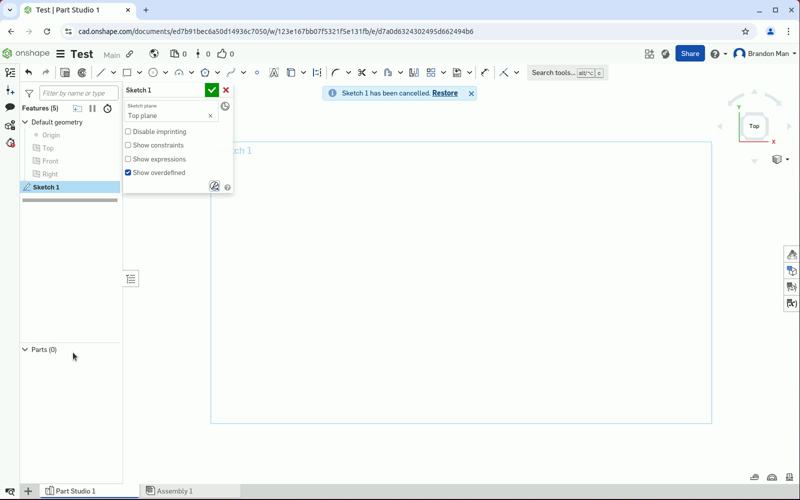
key(l)
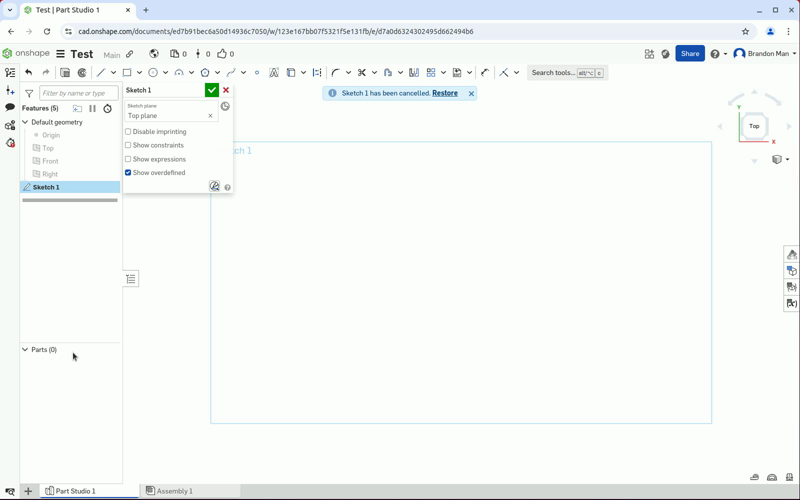
key_down(shift)
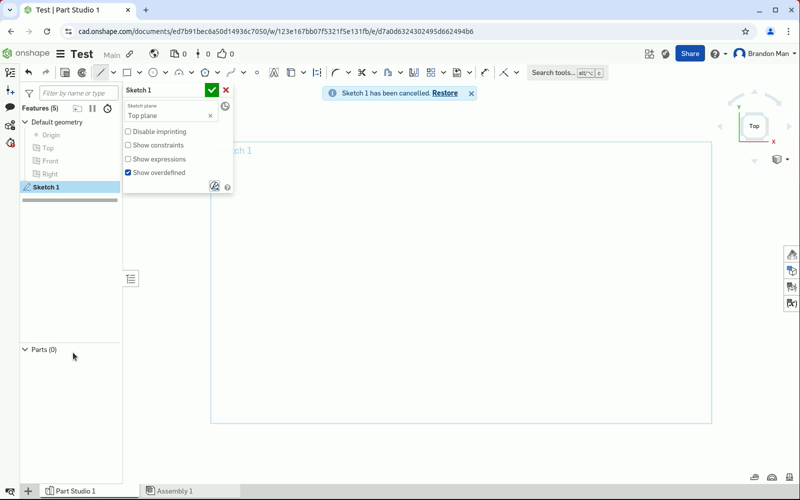
mouse_move(411, 333)
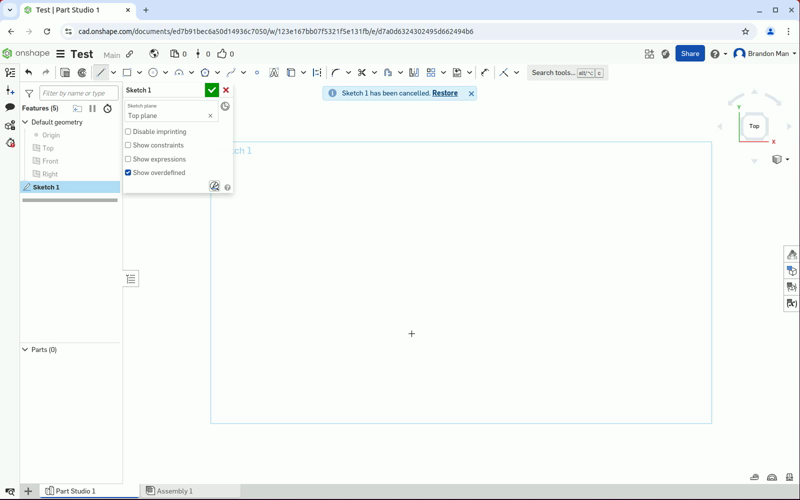
click(411, 333)
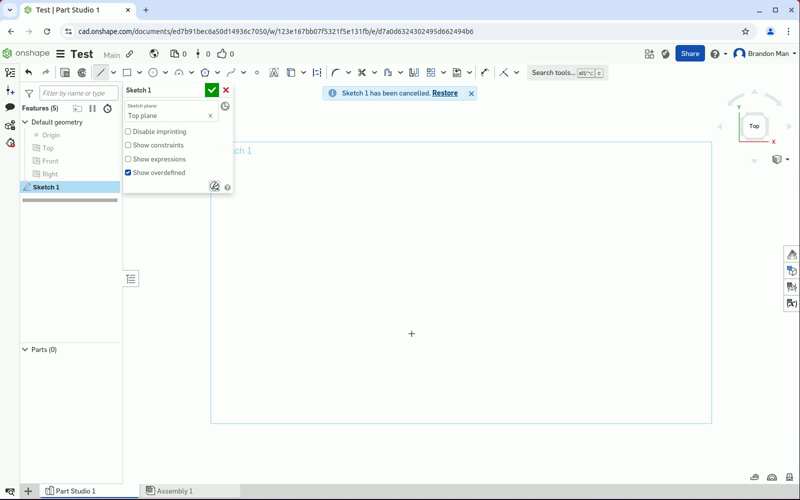
key_up(shift)
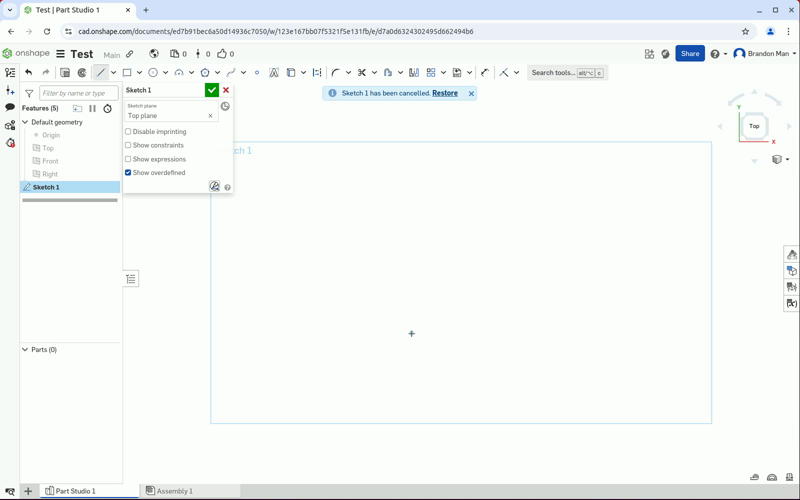
key_down(shift)
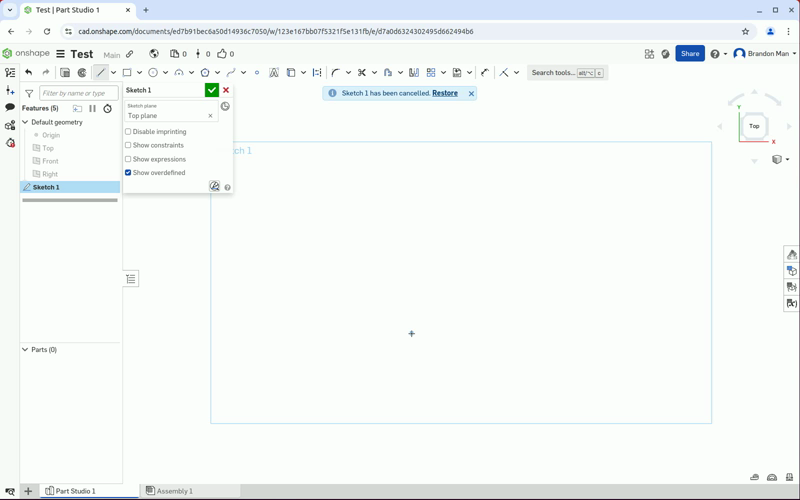
mouse_move(505, 333)
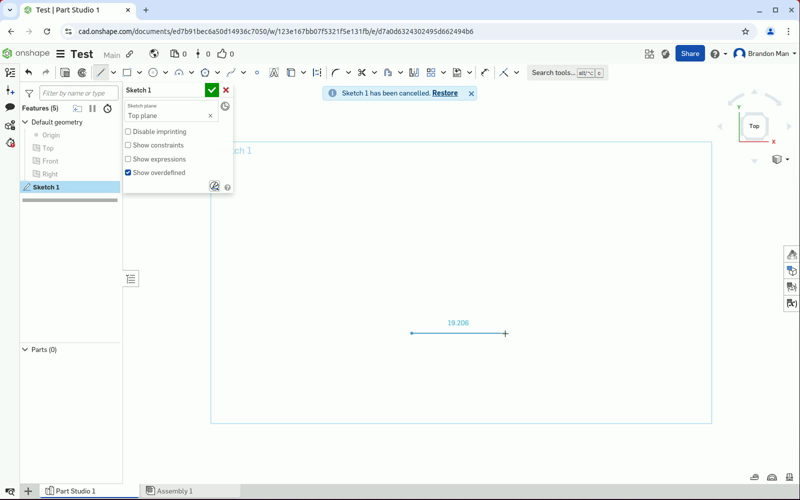
click(505, 333)
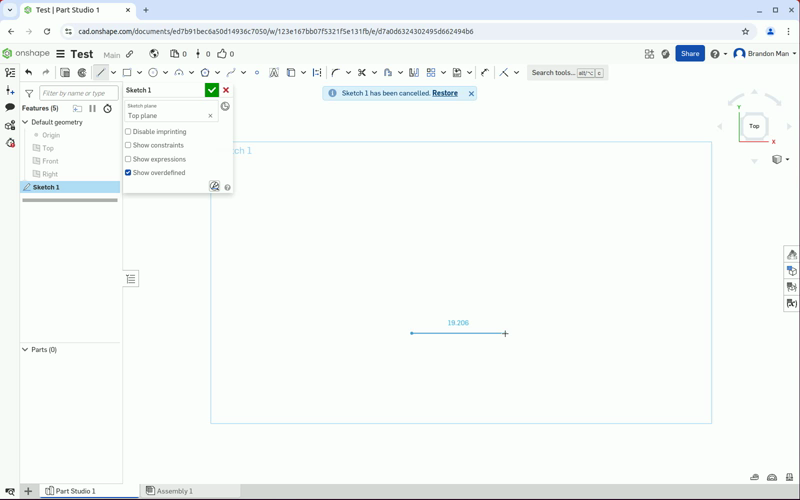
key_up(shift)
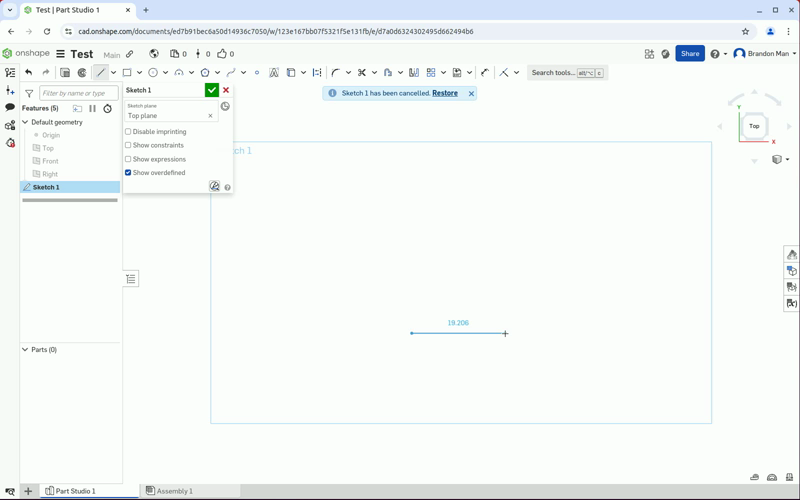
key(esc)
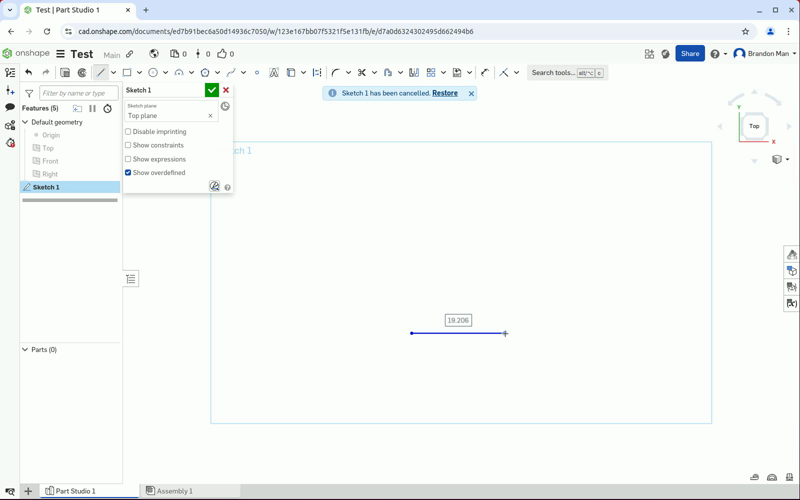
key(a)
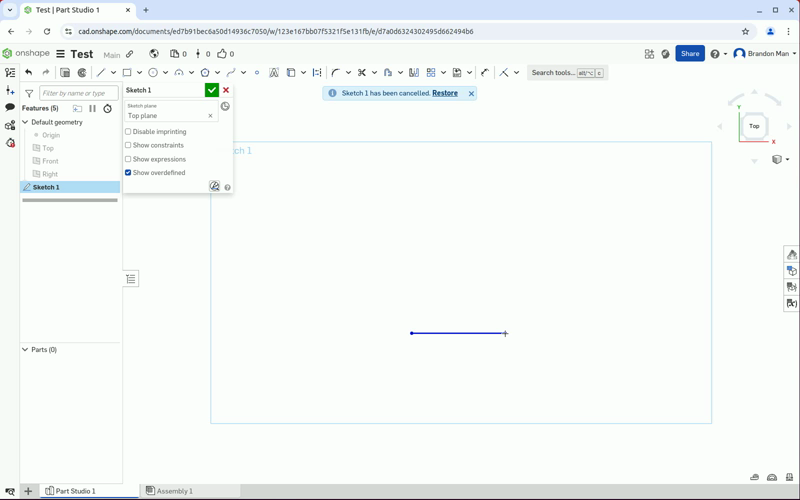
mouse_move(505, 333)
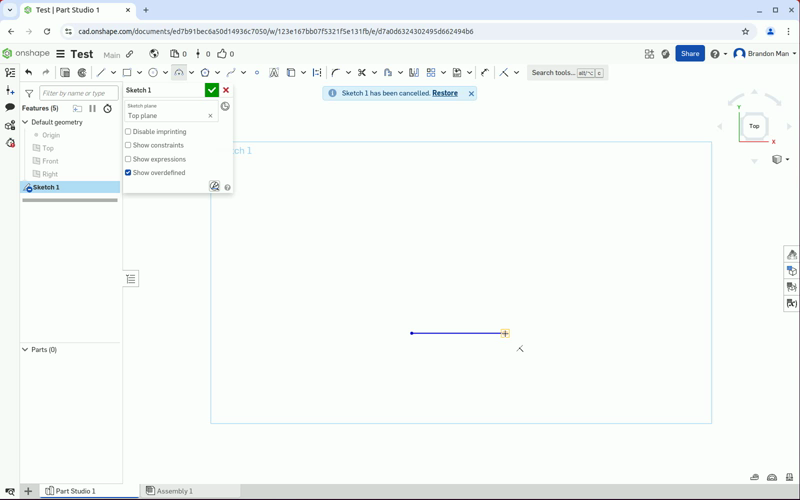
click(505, 333)
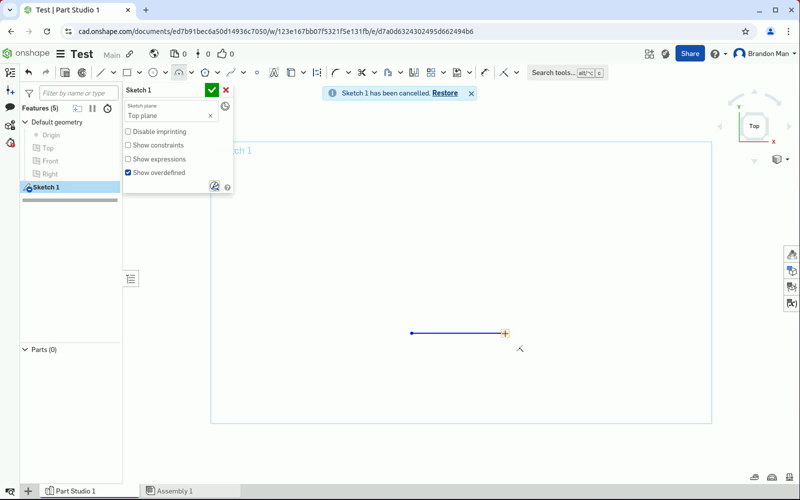
key_down(shift)
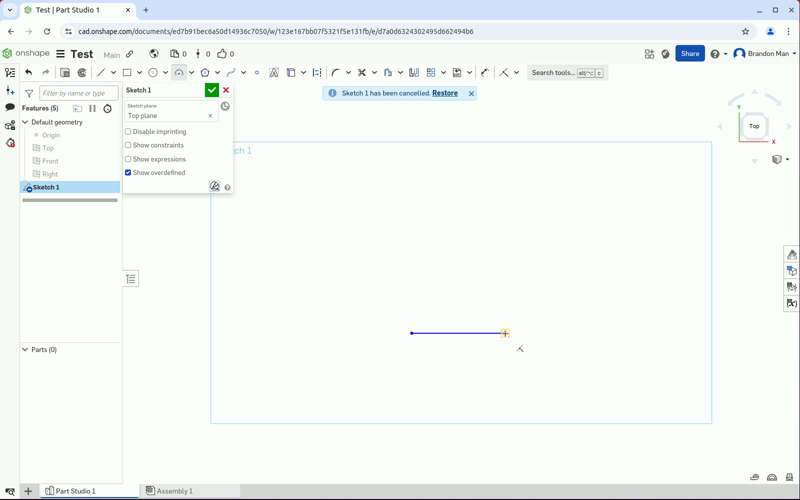
mouse_move(505, 232)
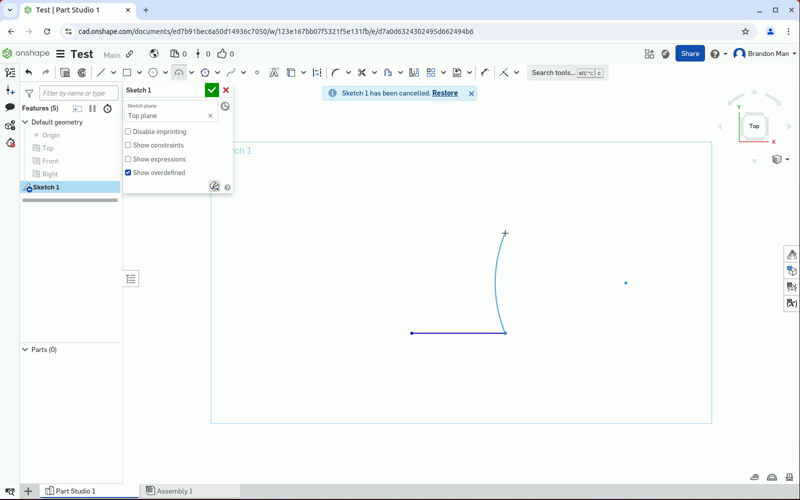
click(505, 232)
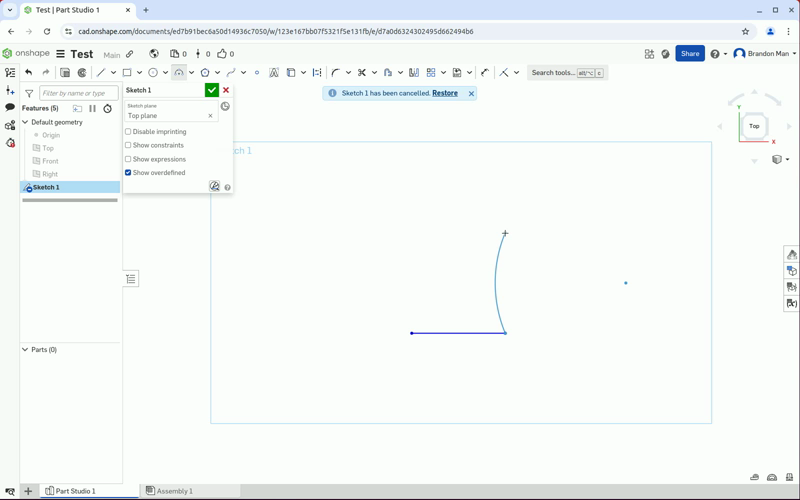
mouse_move(476, 282)
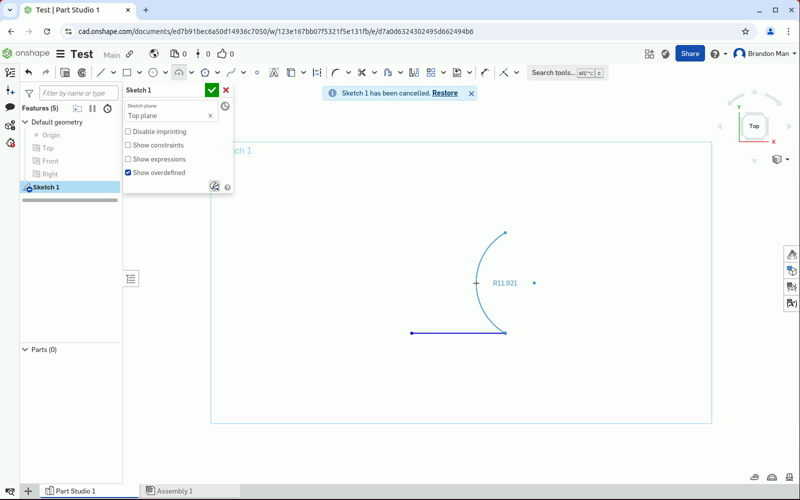
click(476, 282)
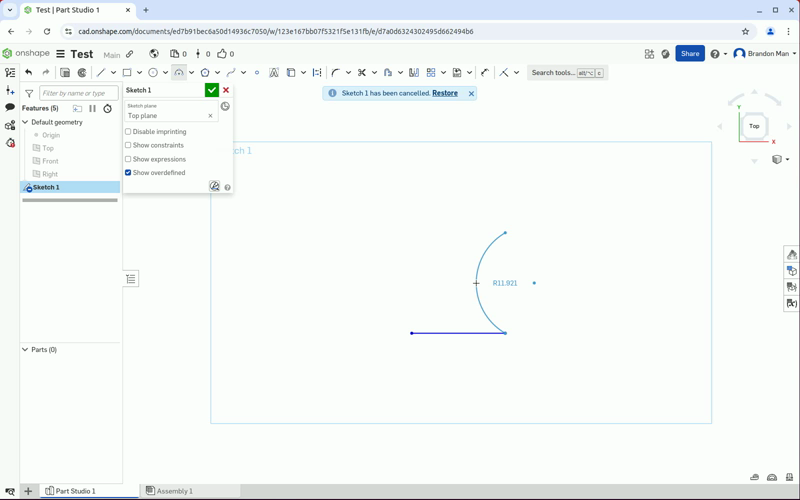
key_up(shift)
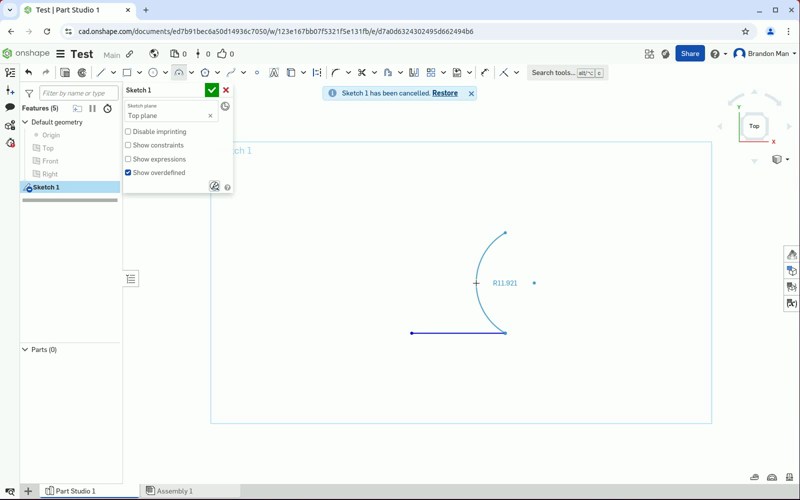
key(esc)
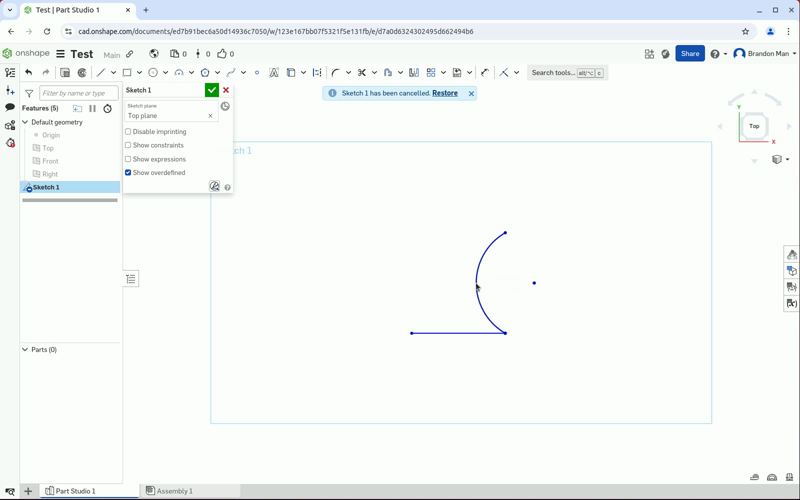
key(l)
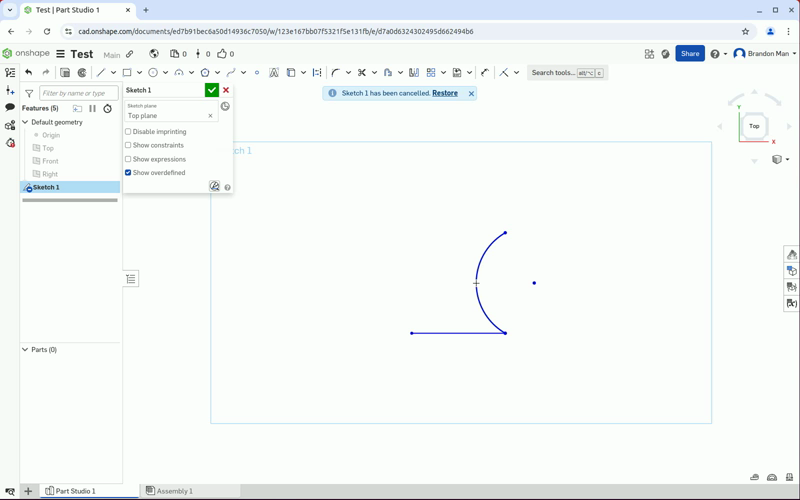
mouse_move(505, 232)
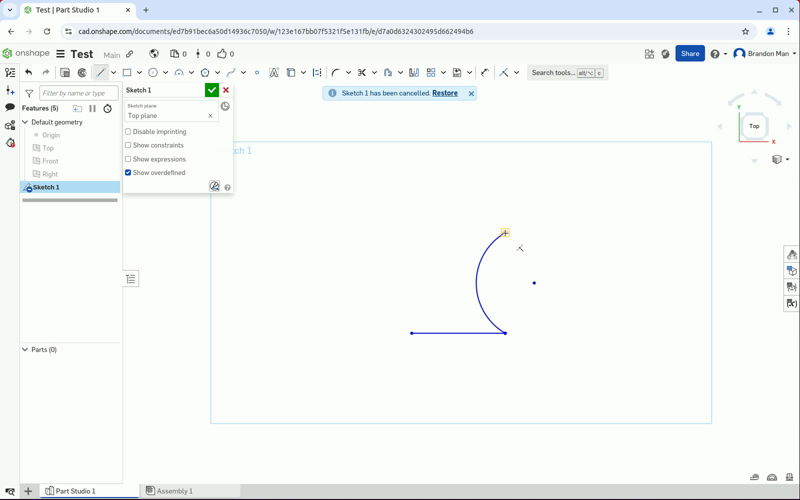
click(505, 232)
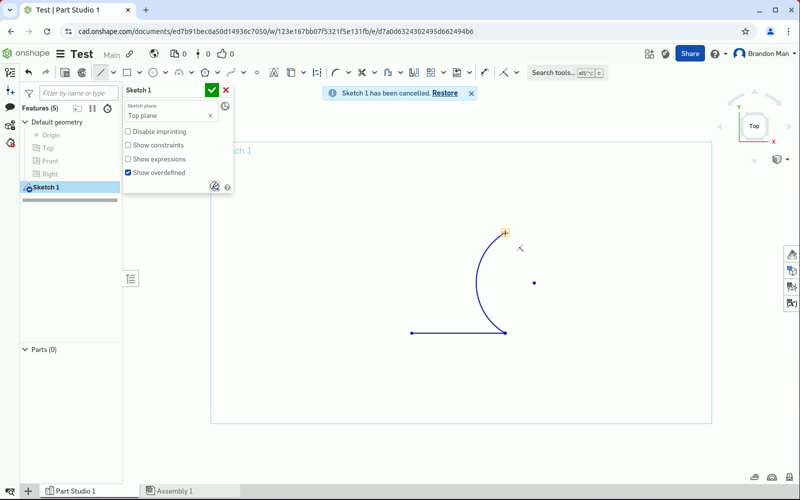
key_down(shift)
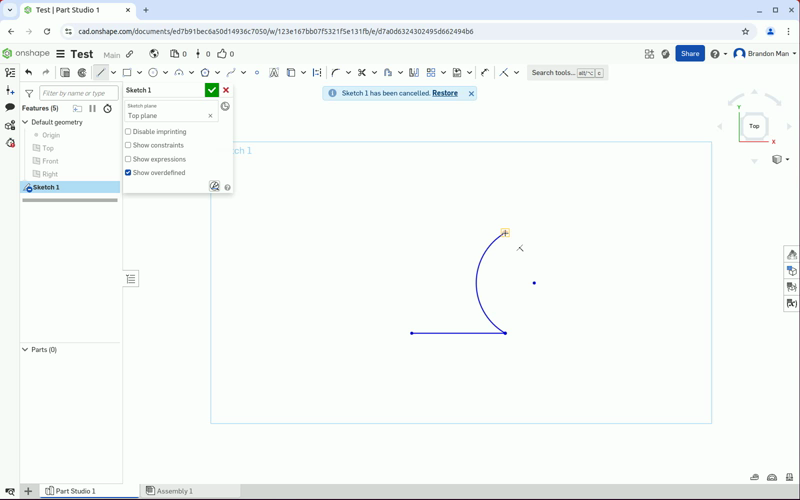
mouse_move(411, 232)
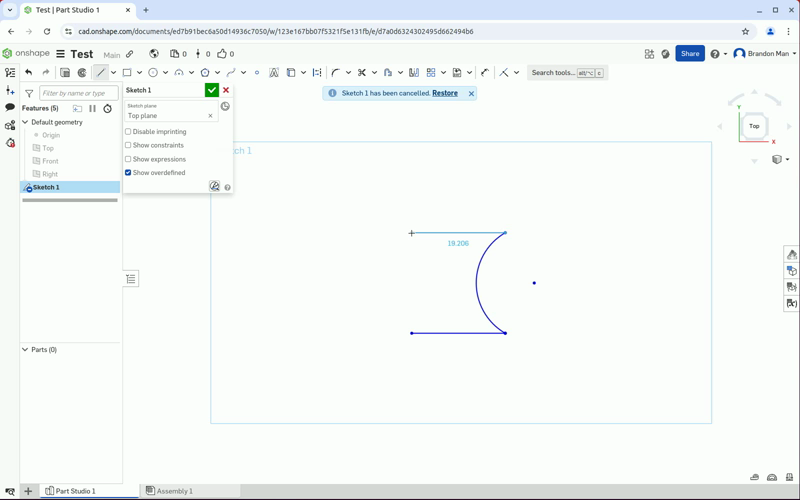
click(411, 232)
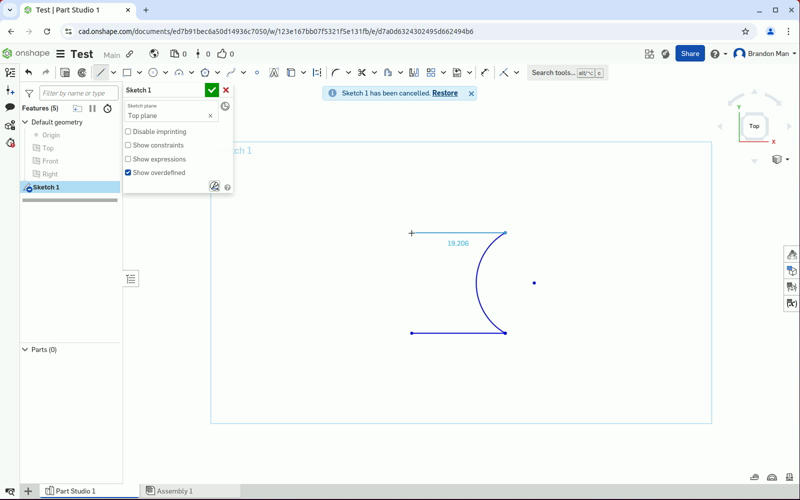
key_up(shift)
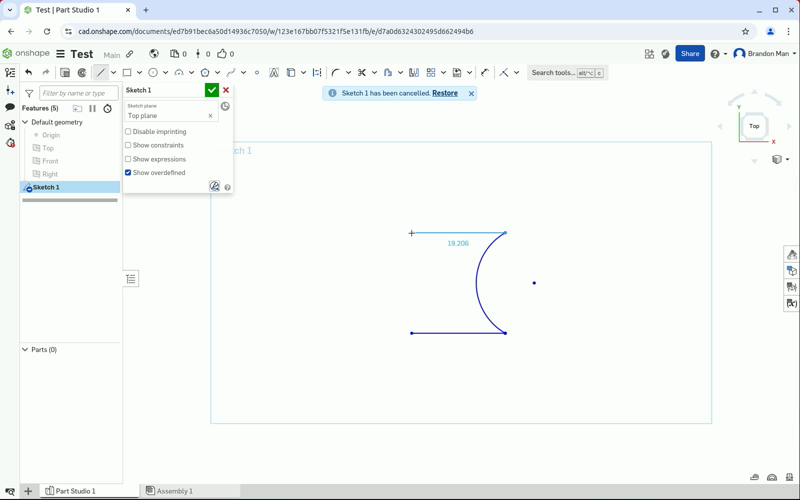
key_down(shift)
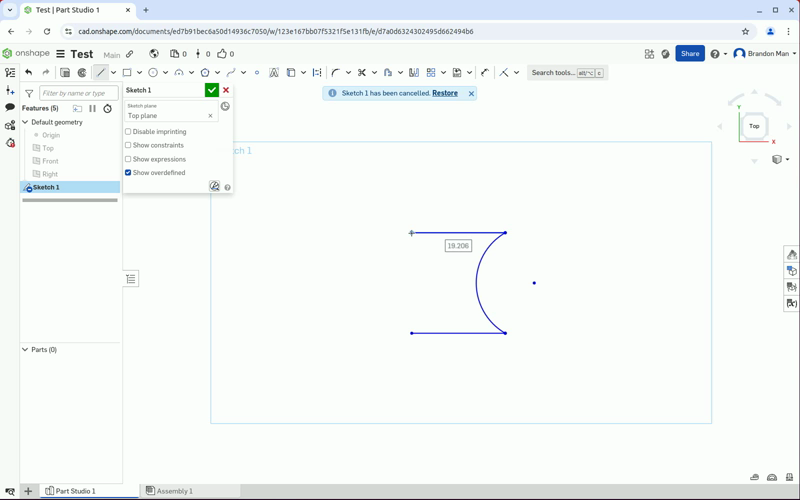
mouse_move(411, 333)
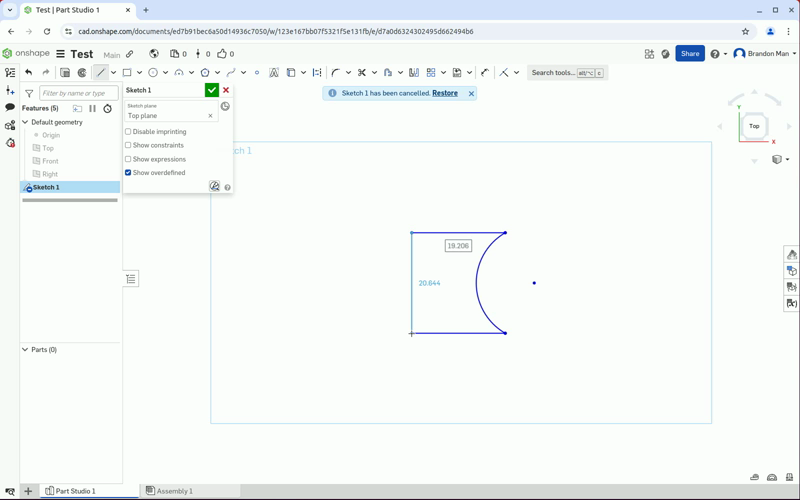
key_up(shift)
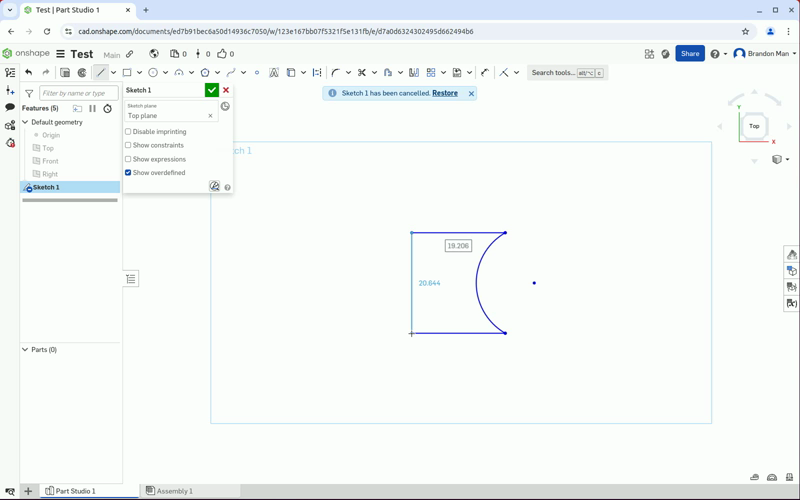
click(411, 333)
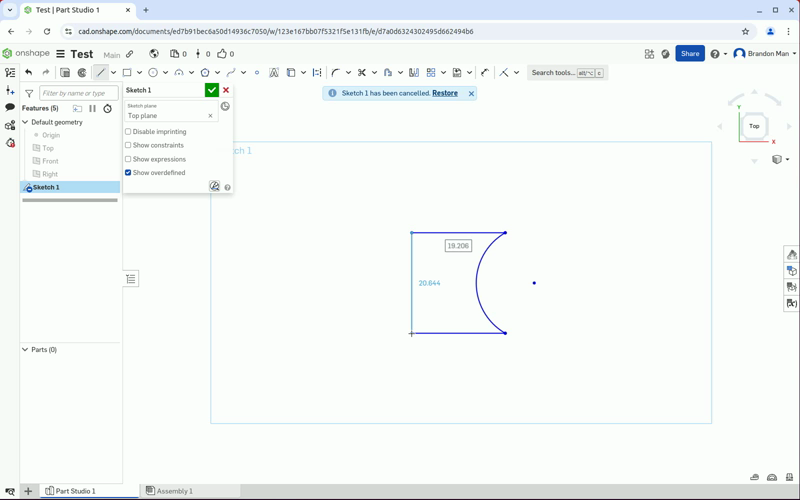
key(esc)
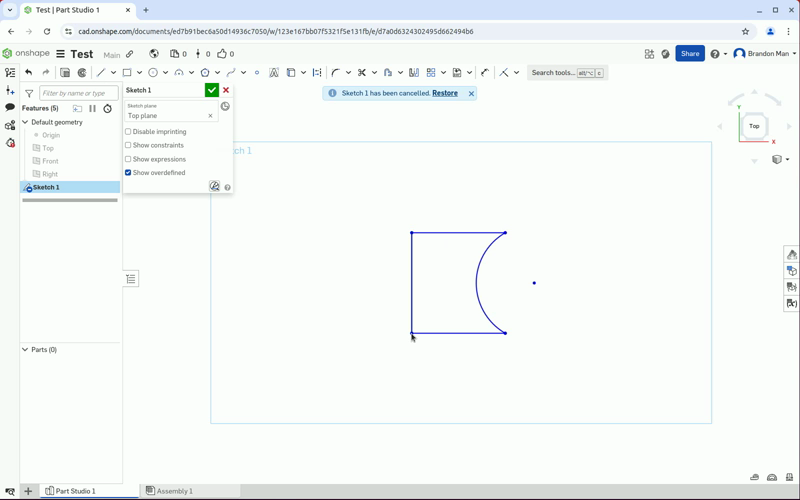
mouse_move(465, 311)
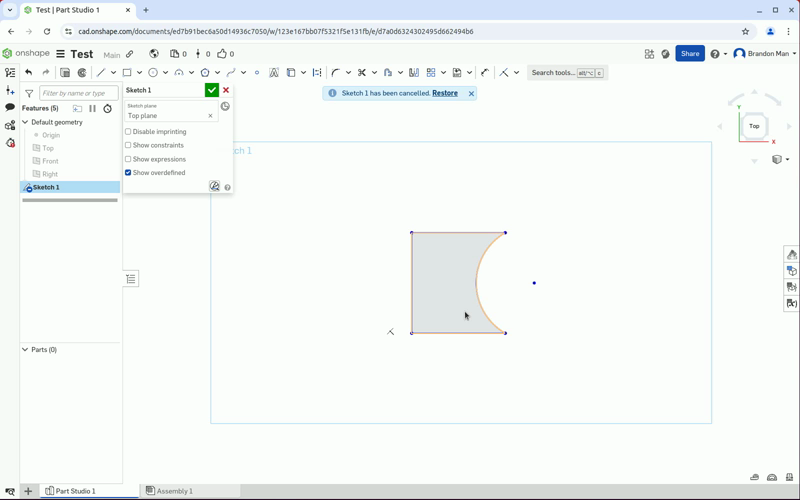
click(465, 311)
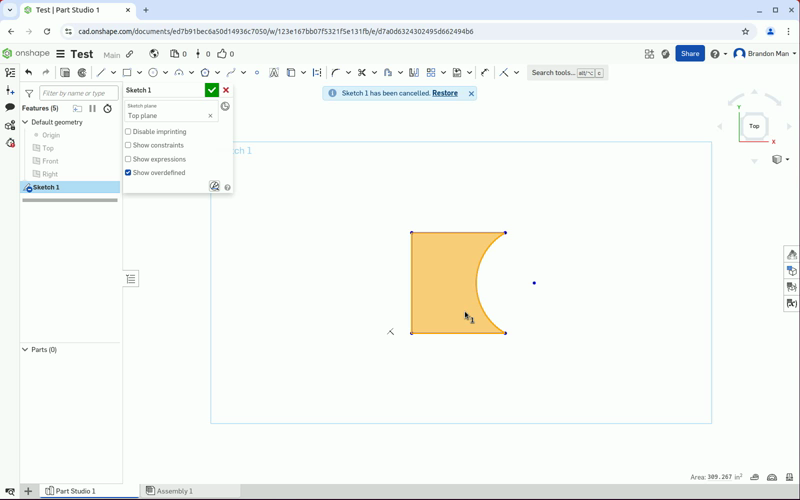
mouse_move(73, 352)
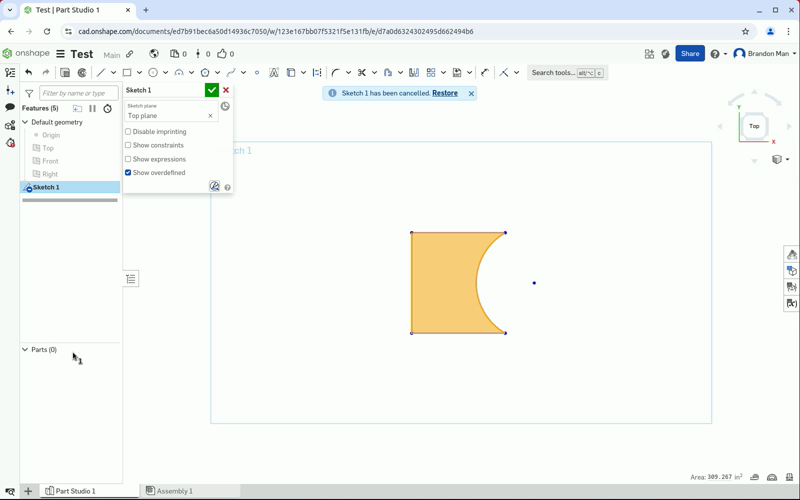
key(shift+y)
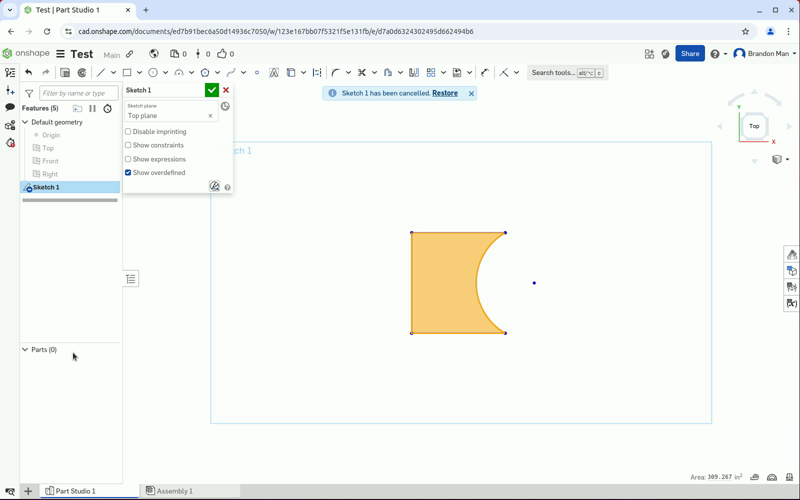
key(shift+e)
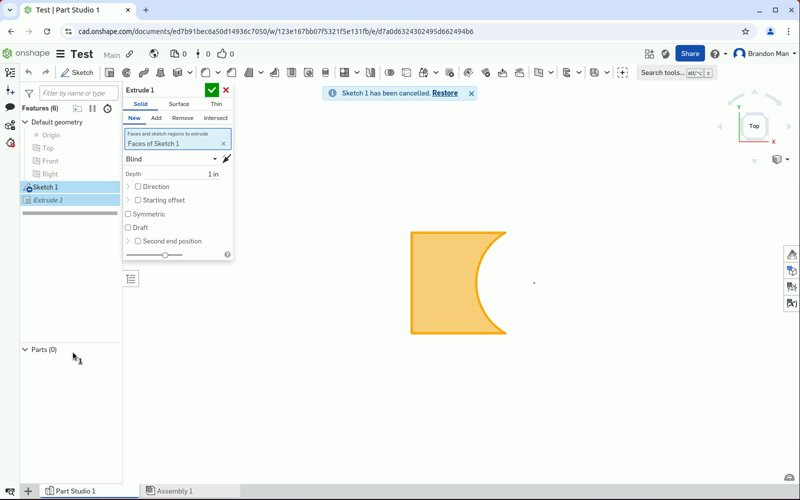
mouse_move(143, 106)
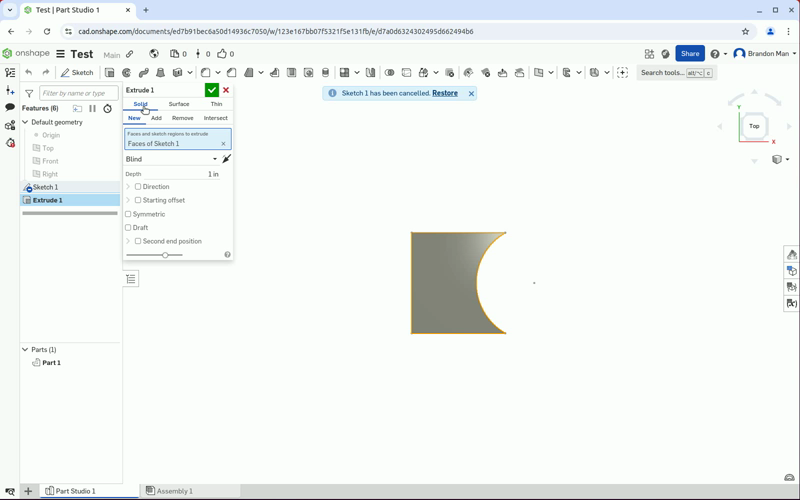
click(143, 106)
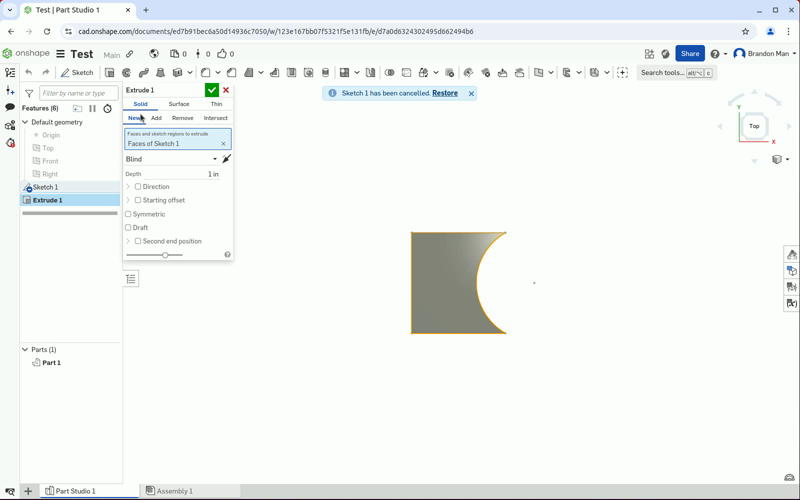
mouse_move(137, 120)
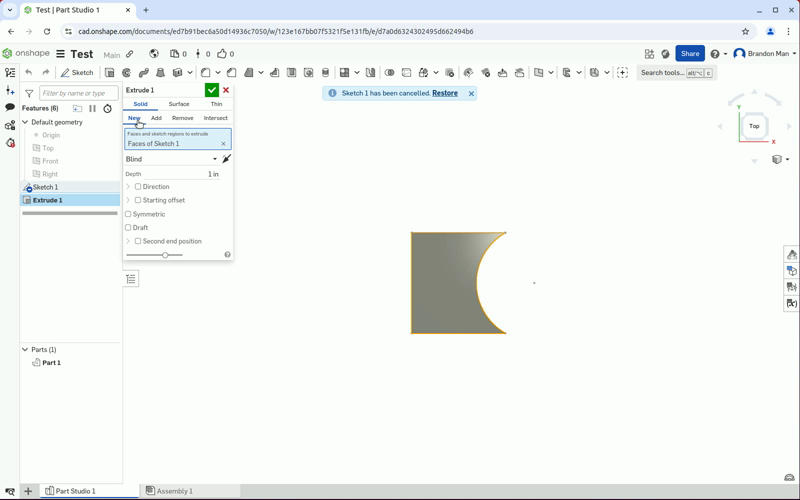
click(137, 120)
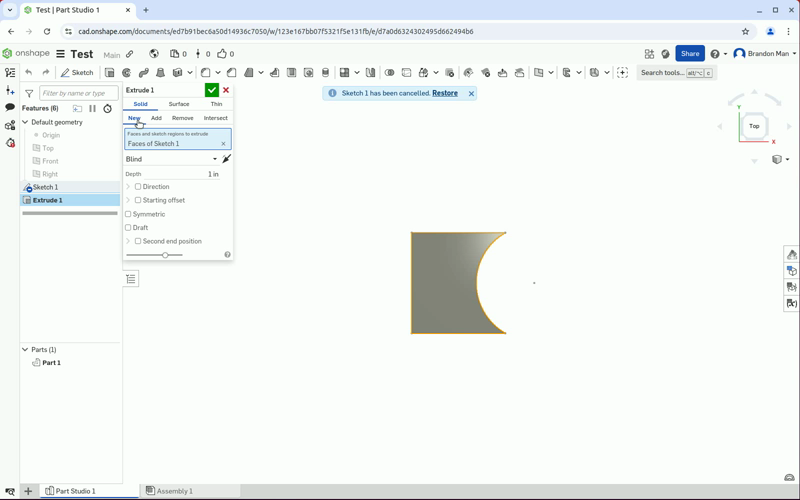
key(tab, 4)
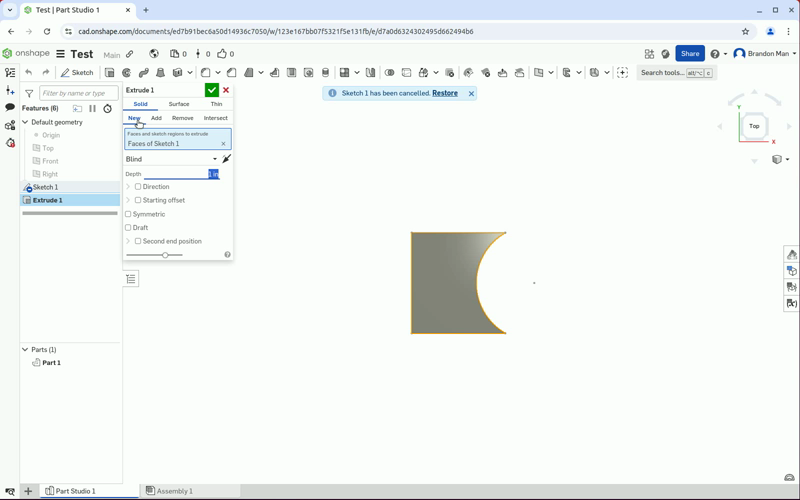
text(2.889)
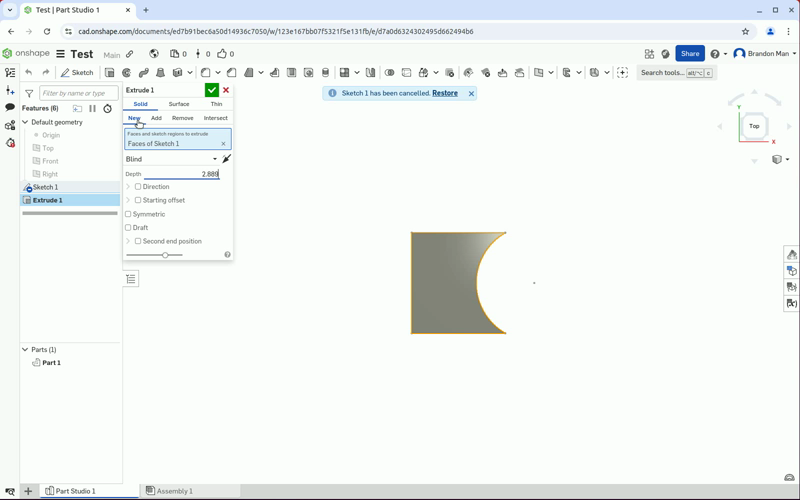
key(enter)
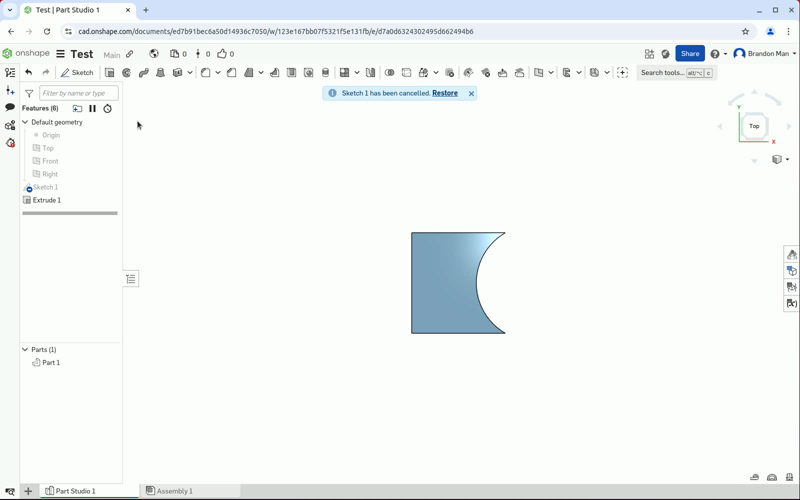
key(shift+h)
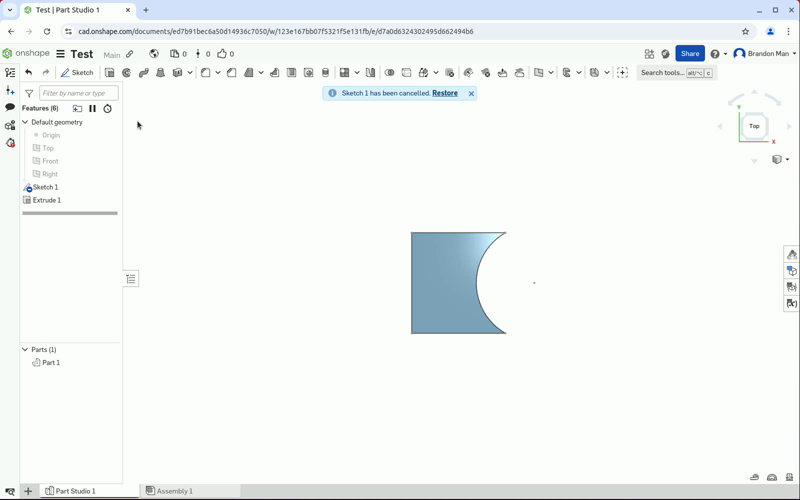
key(shift+h)
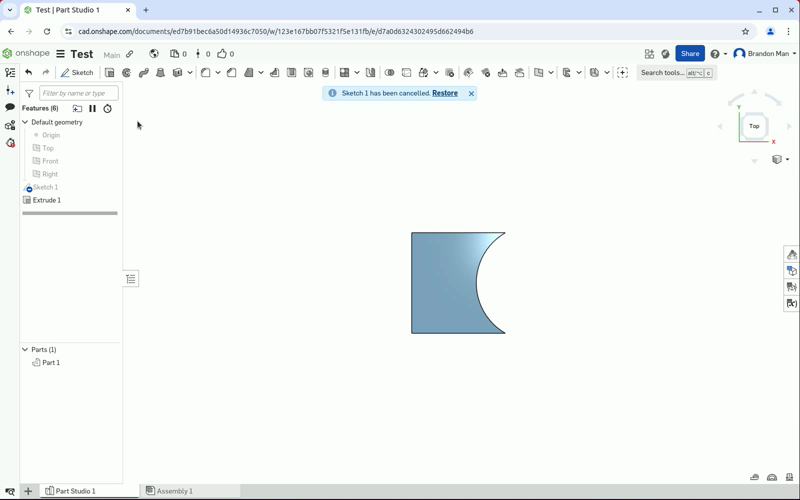
mouse_move(73, 189)
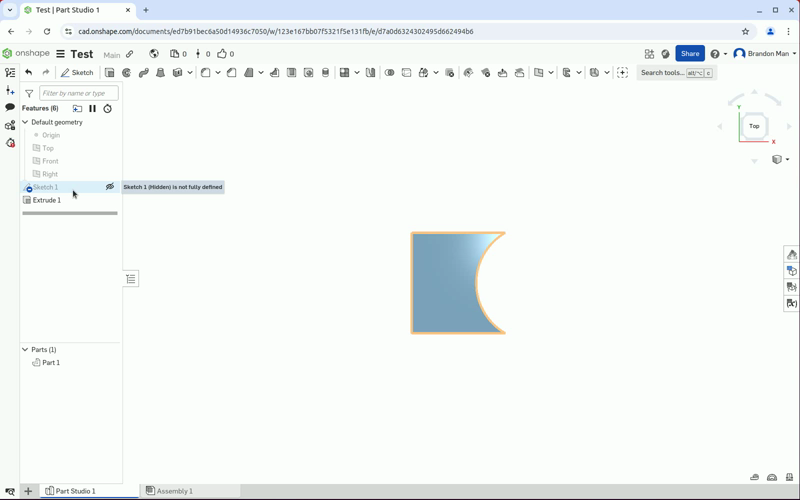
click(73, 189)
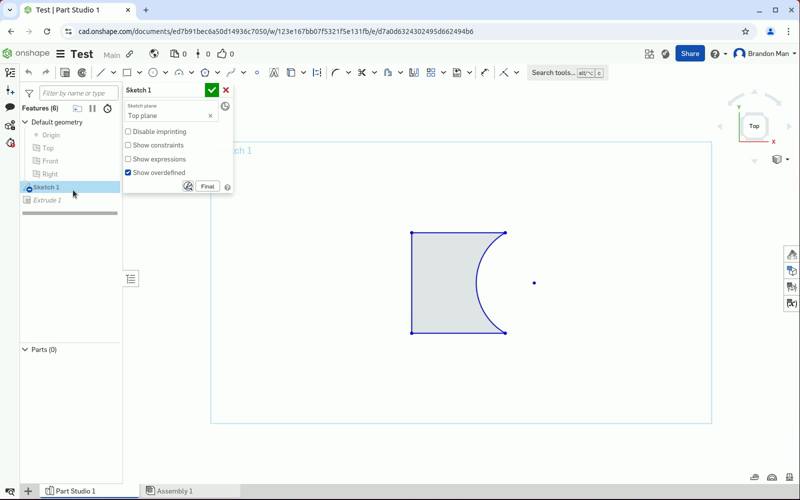
mouse_move(229, 92)
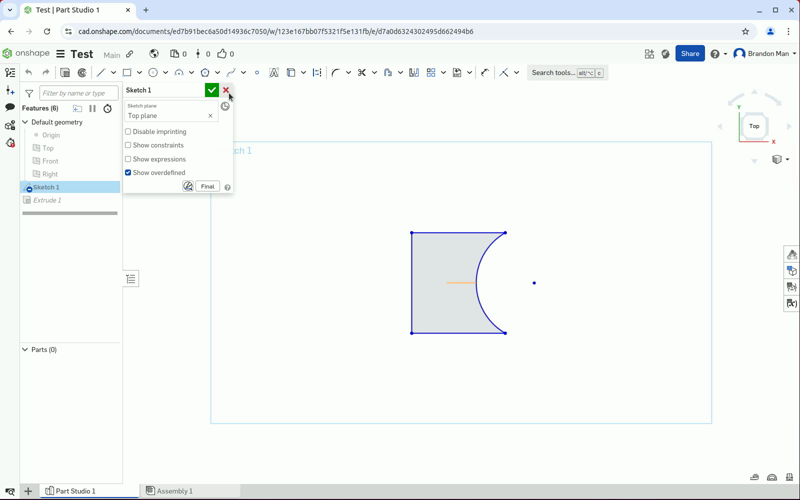
click(229, 92)
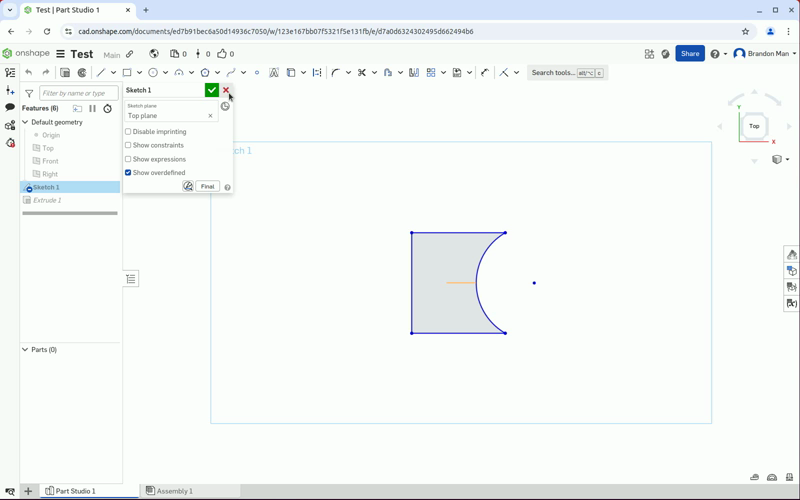
key(shift+s)
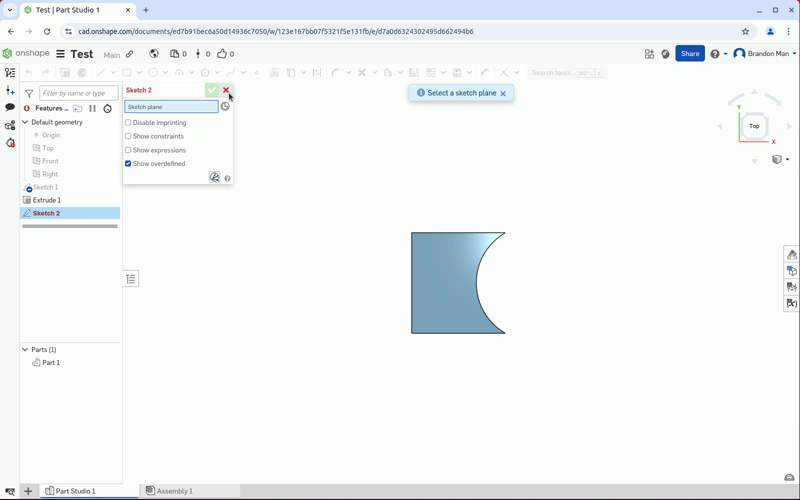
mouse_move(73, 150)
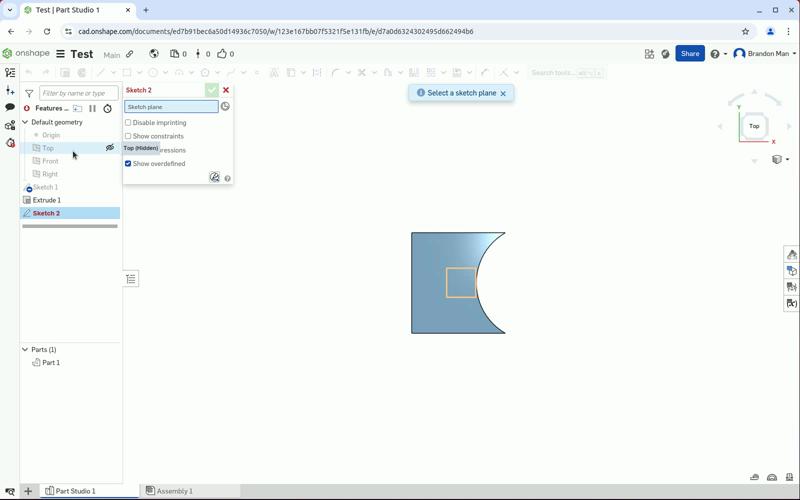
click(73, 150)
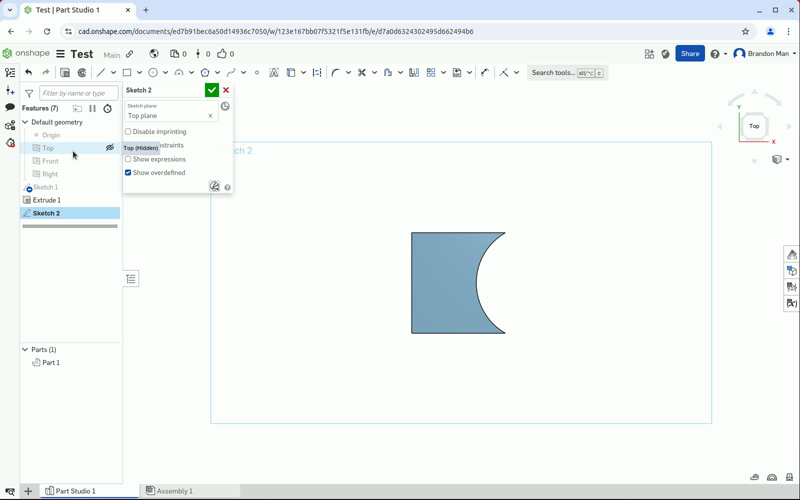
mouse_move(73, 352)
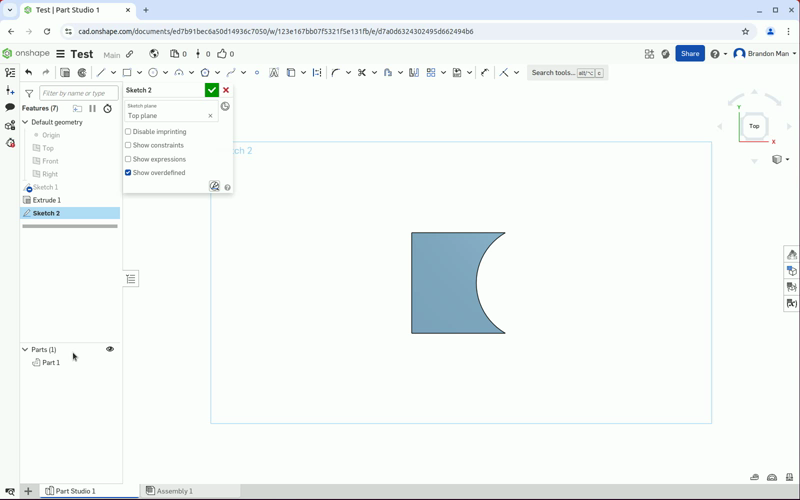
key(y)
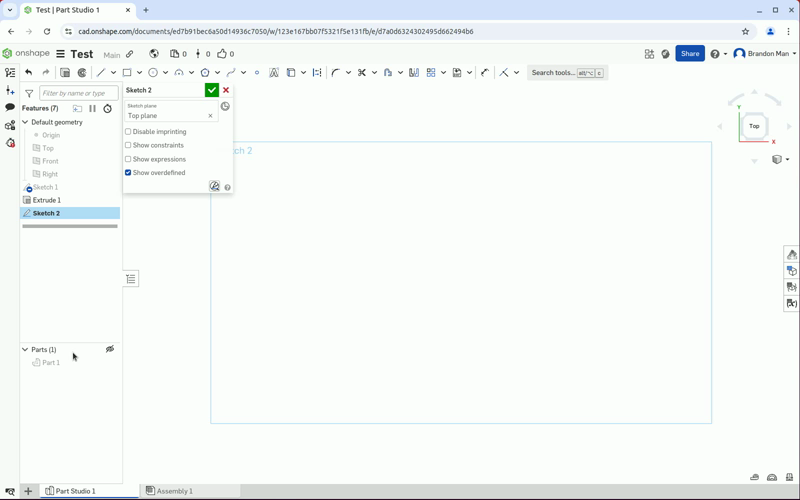
key(c)
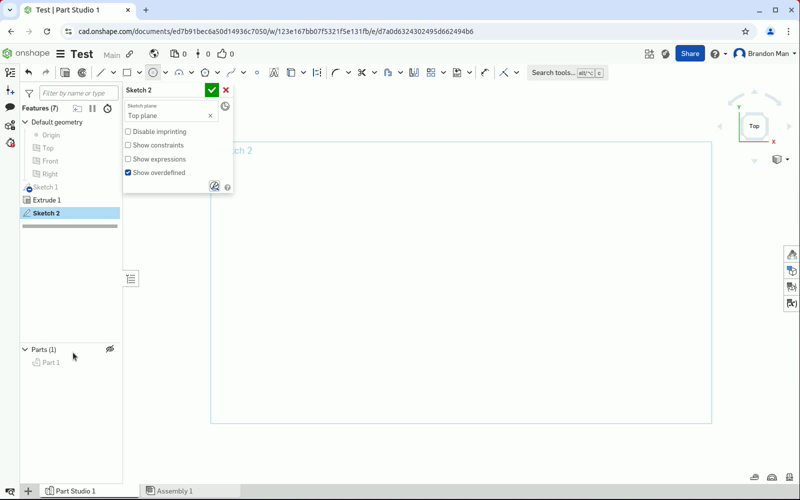
key_down(shift)
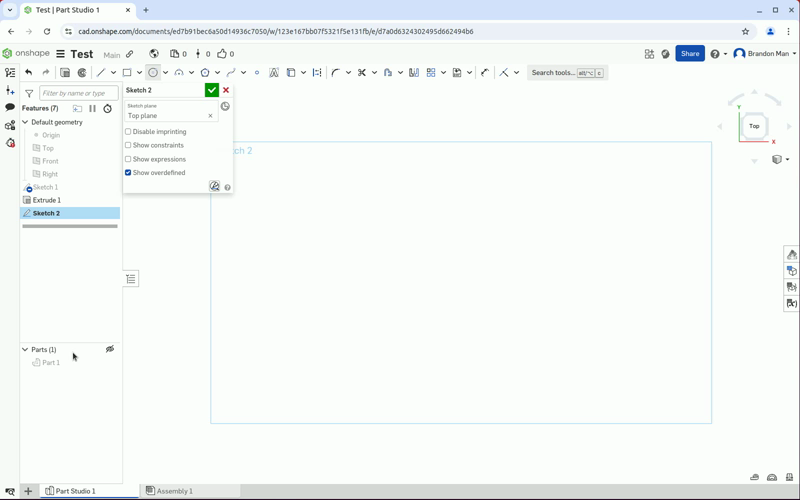
mouse_move(520, 282)
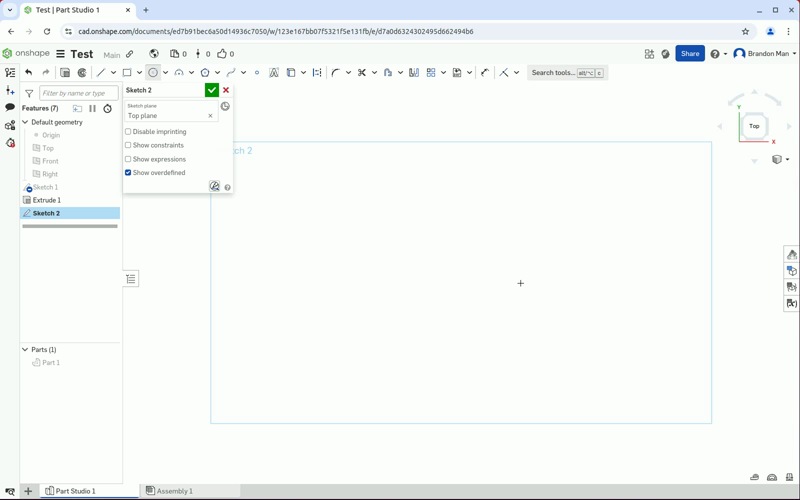
click(520, 282)
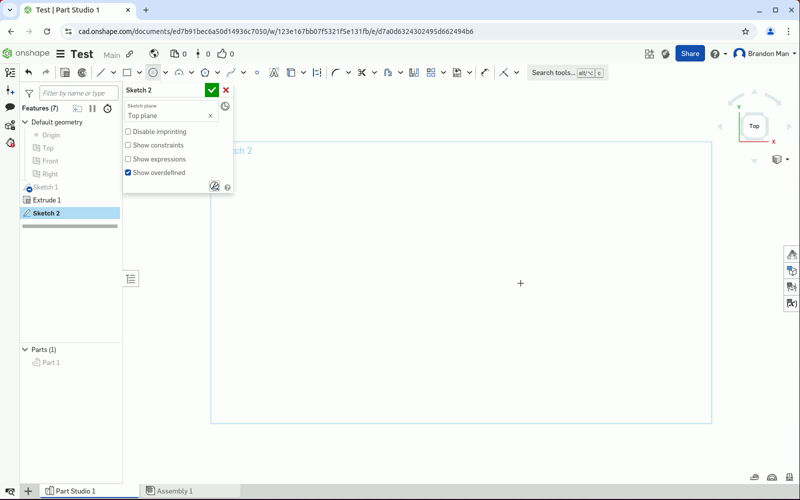
key_up(shift)
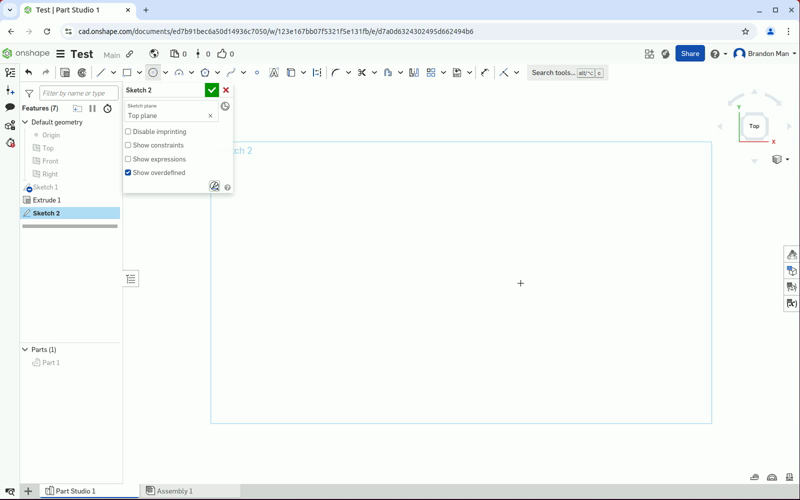
mouse_move(574, 282)
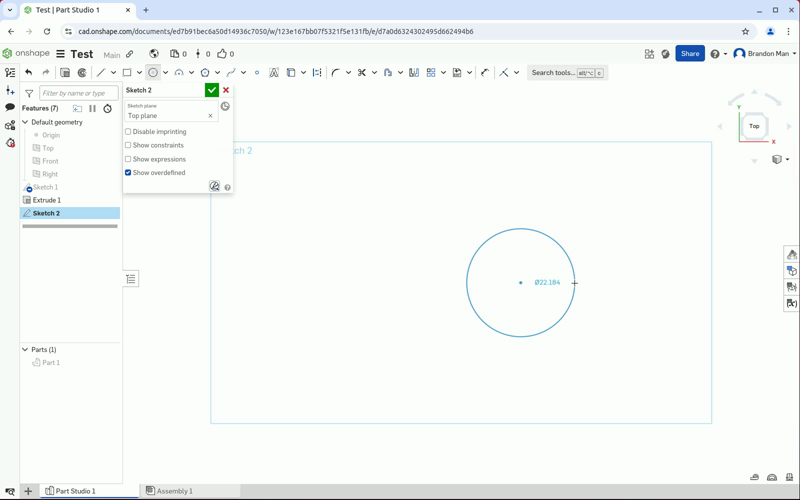
click(574, 282)
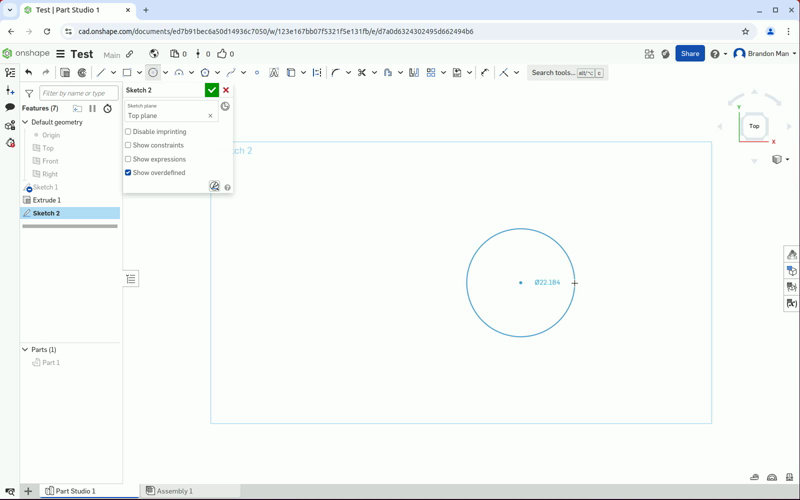
key(esc)
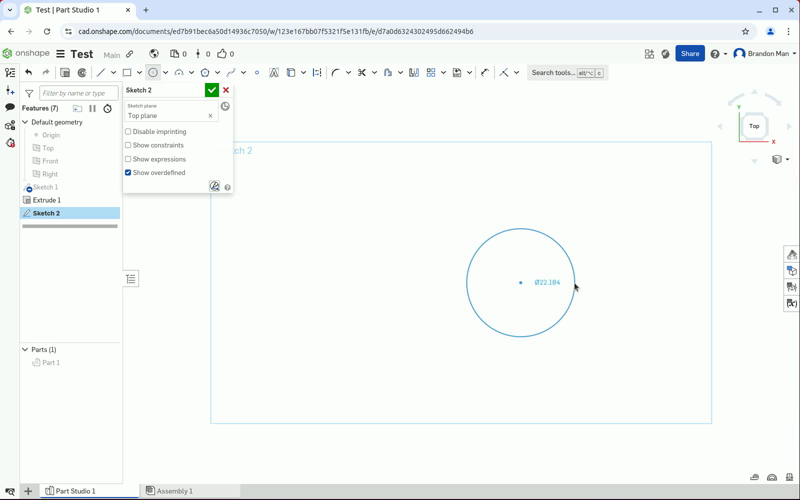
key(c)
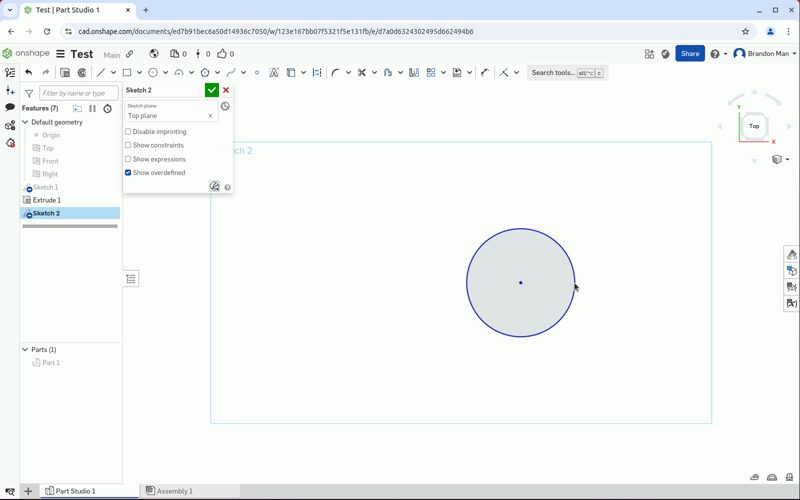
key_down(shift)
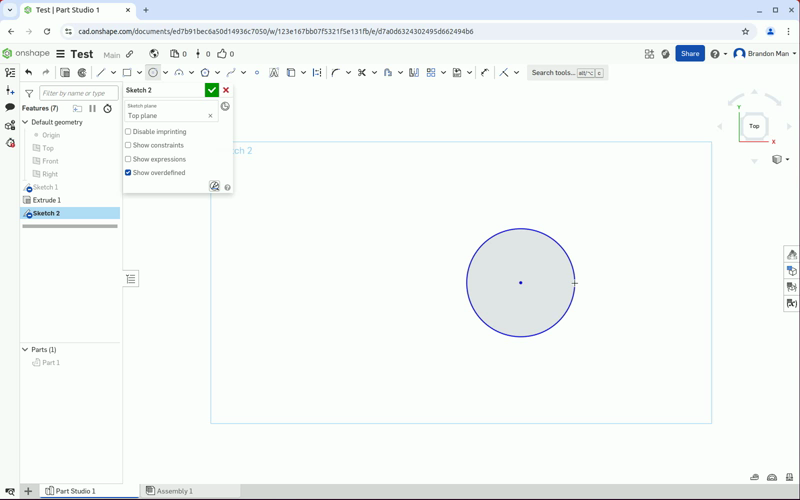
mouse_move(520, 282)
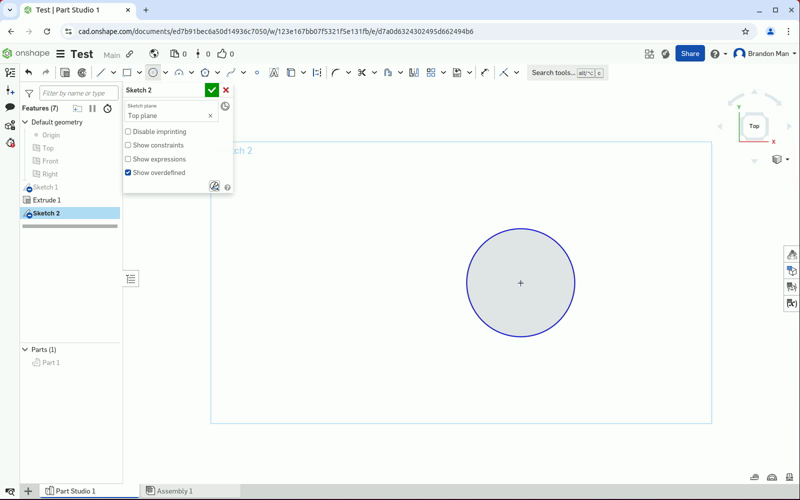
click(520, 282)
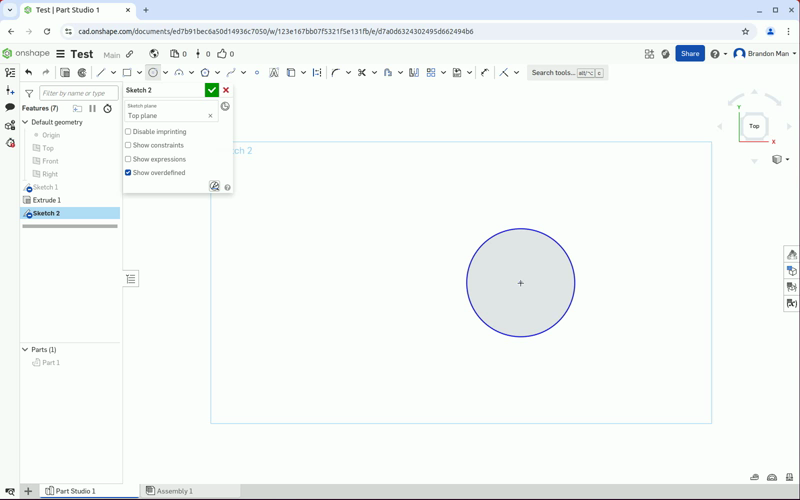
key_up(shift)
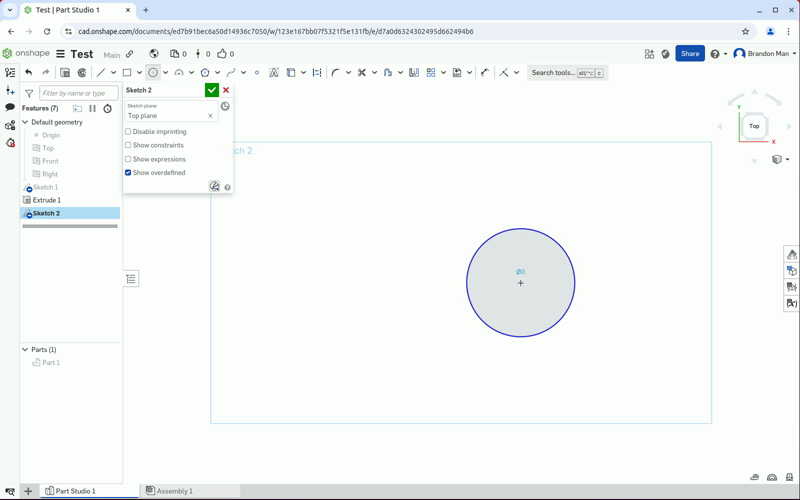
mouse_move(546, 282)
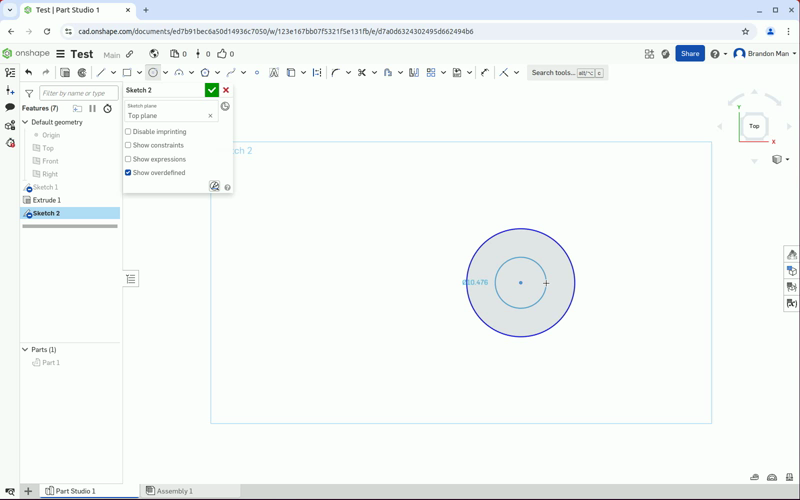
click(546, 282)
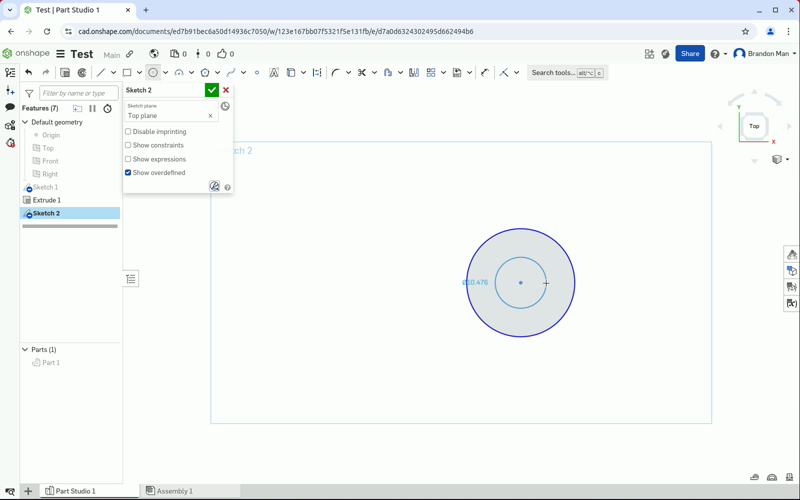
key(esc)
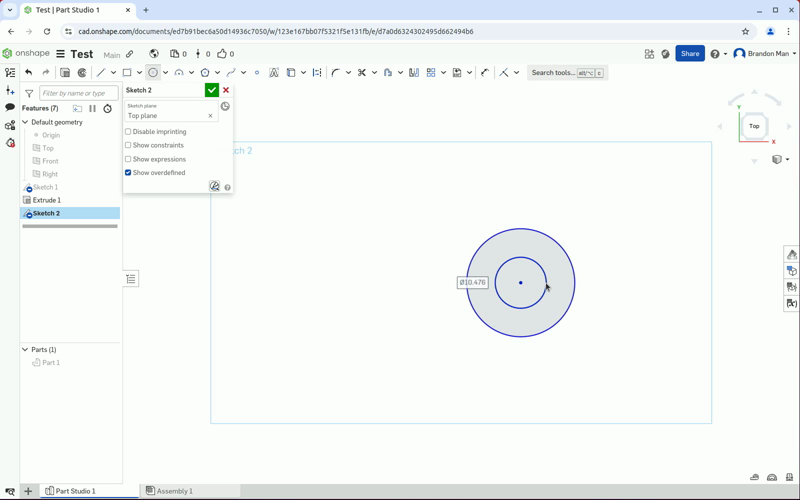
mouse_move(503, 248)
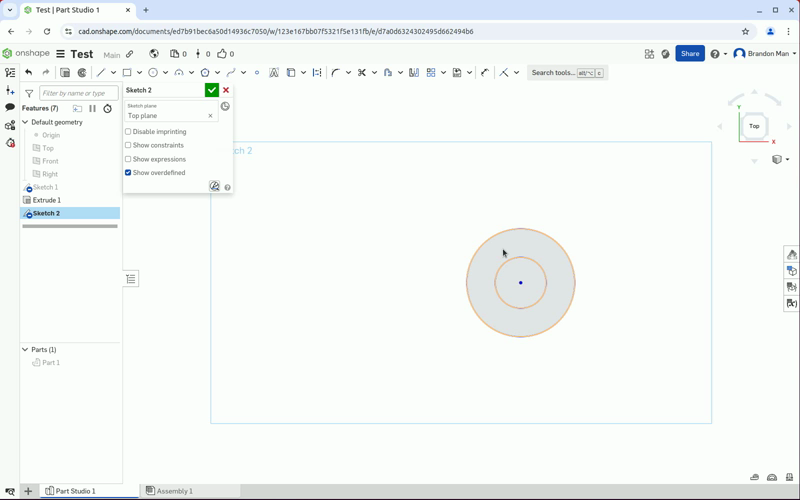
click(503, 248)
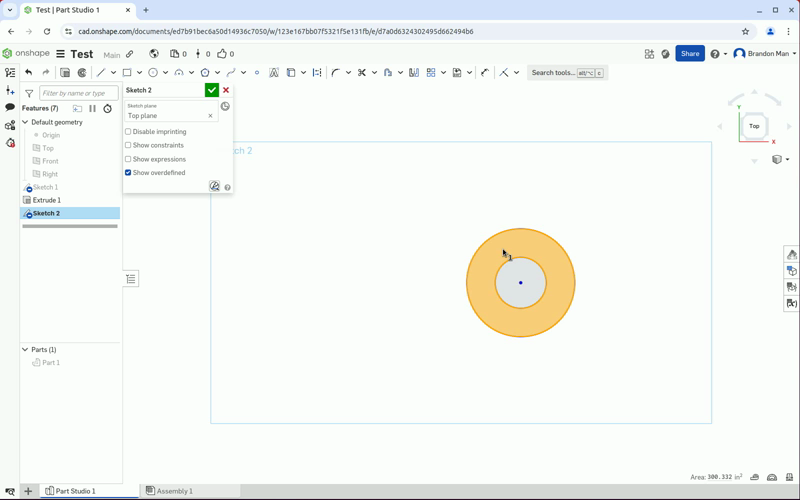
mouse_move(73, 352)
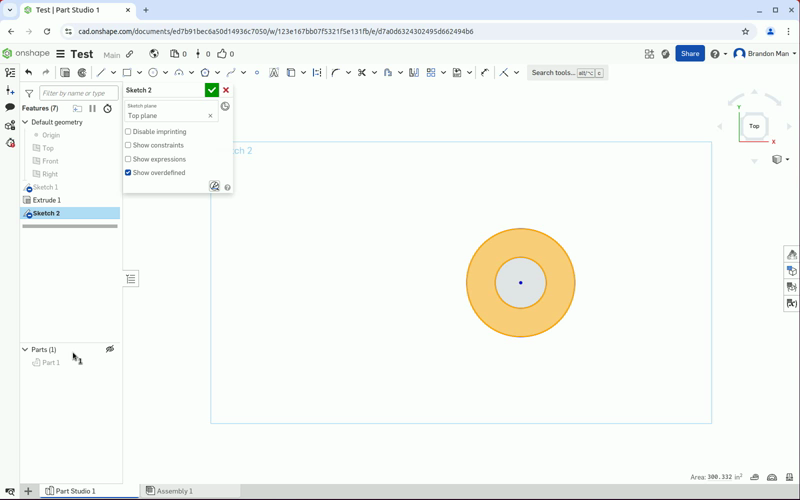
key(shift+y)
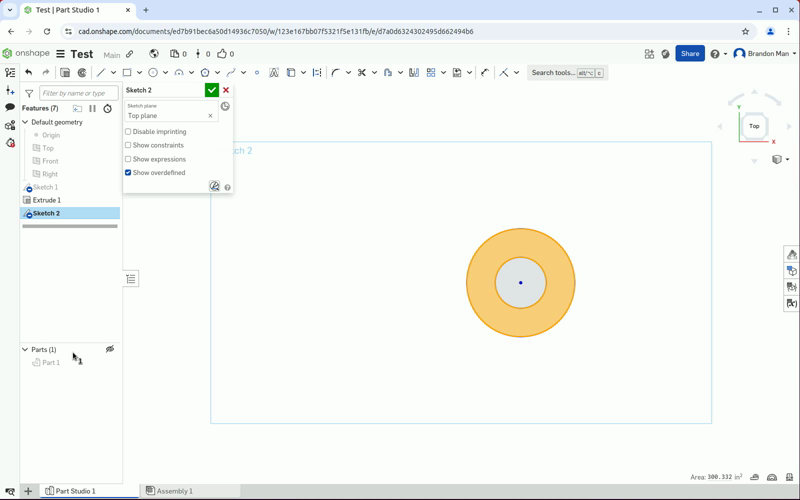
key(shift+e)
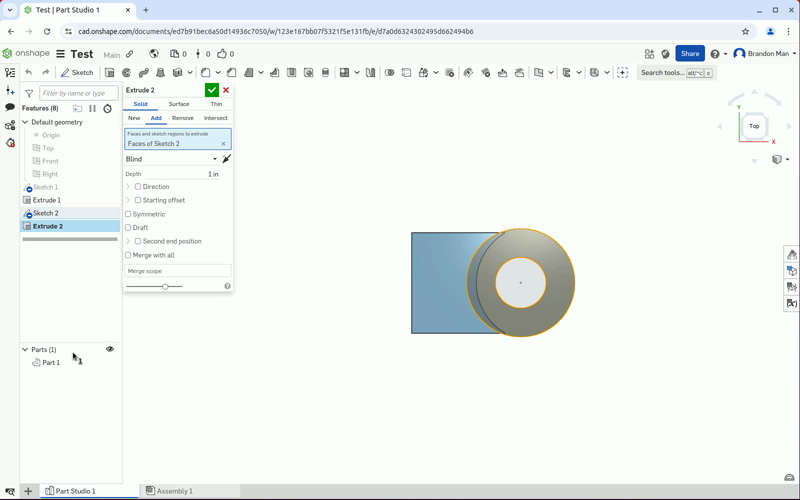
mouse_move(143, 106)
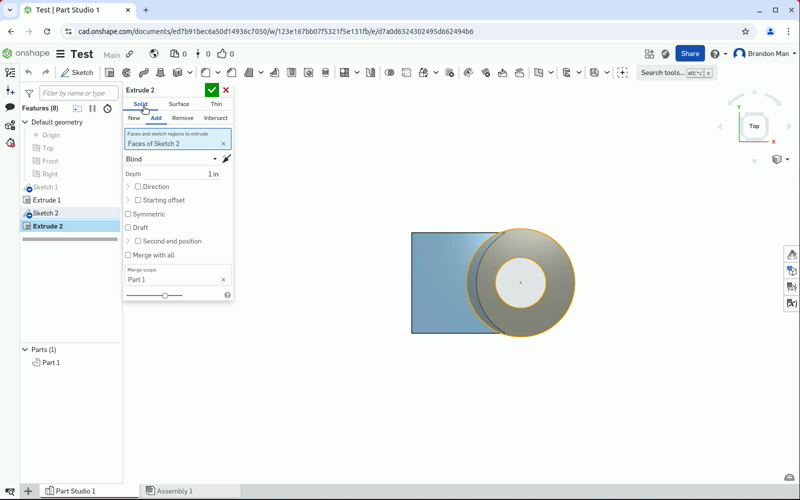
click(143, 106)
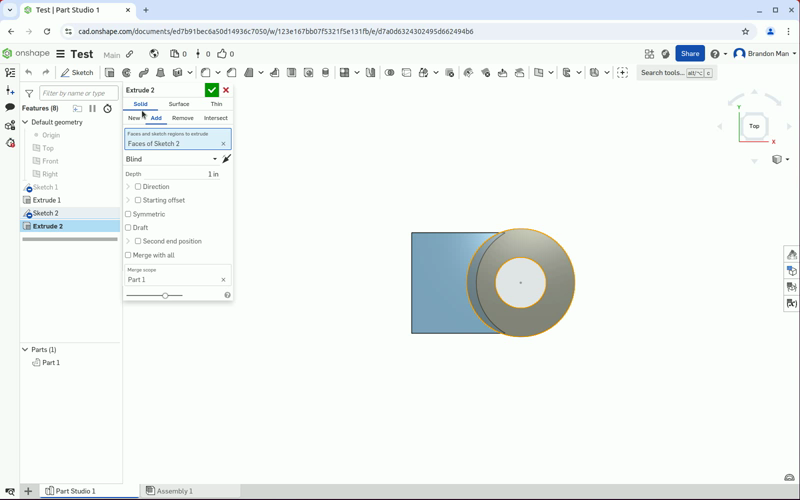
mouse_move(137, 120)
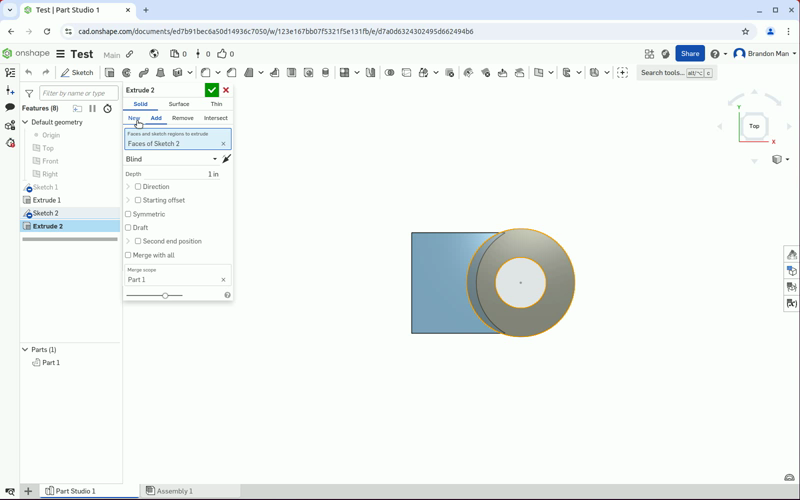
click(137, 120)
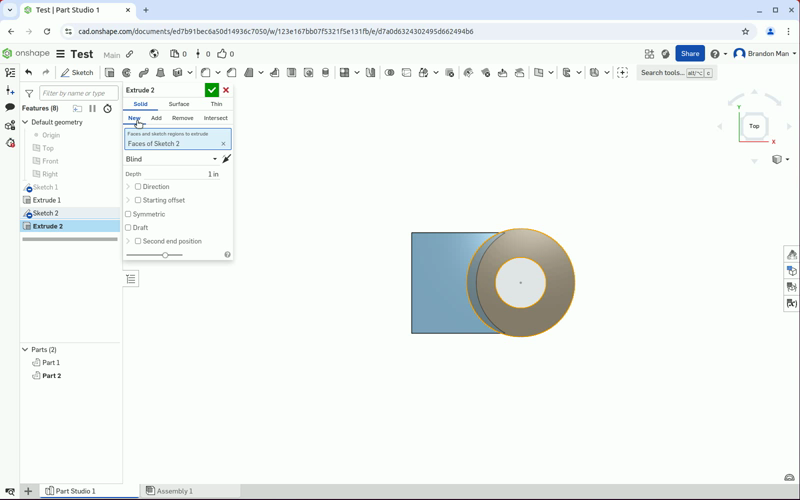
key(tab, 4)
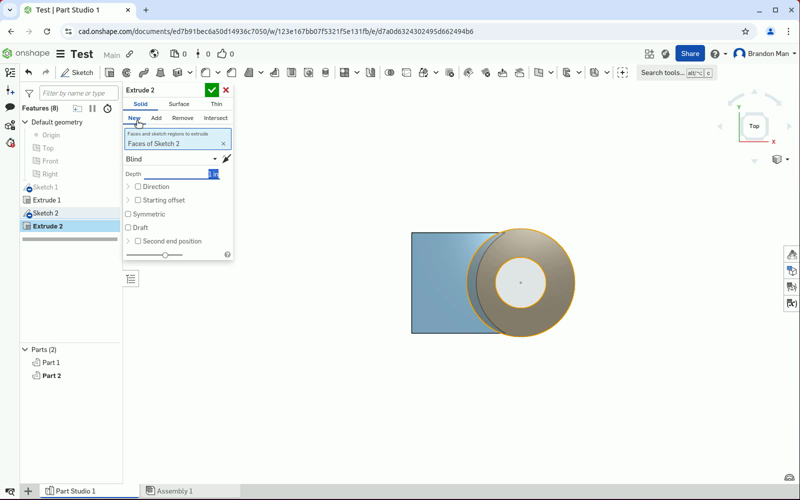
text(8.666)
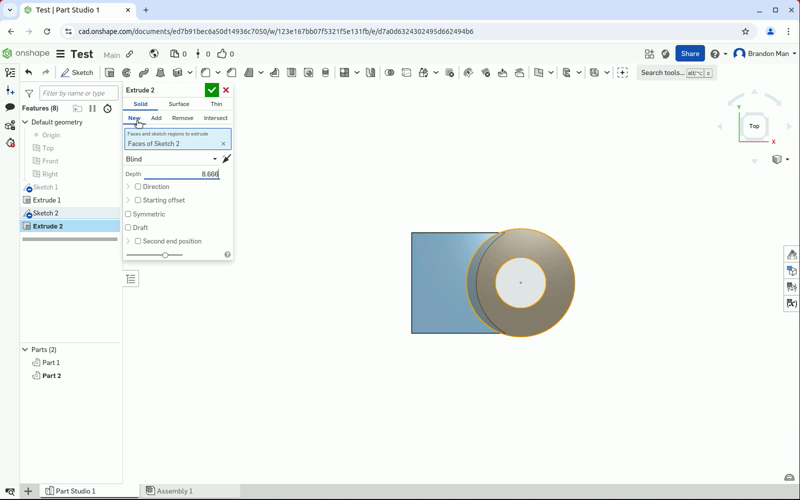
key(enter)
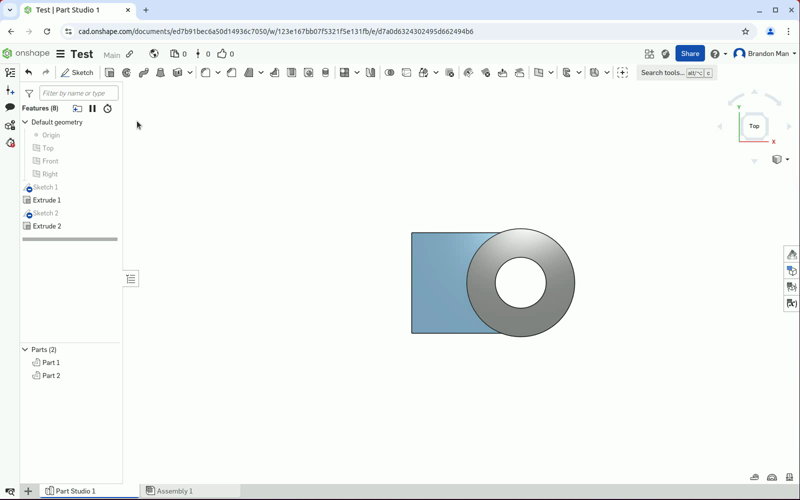
key(shift+h)
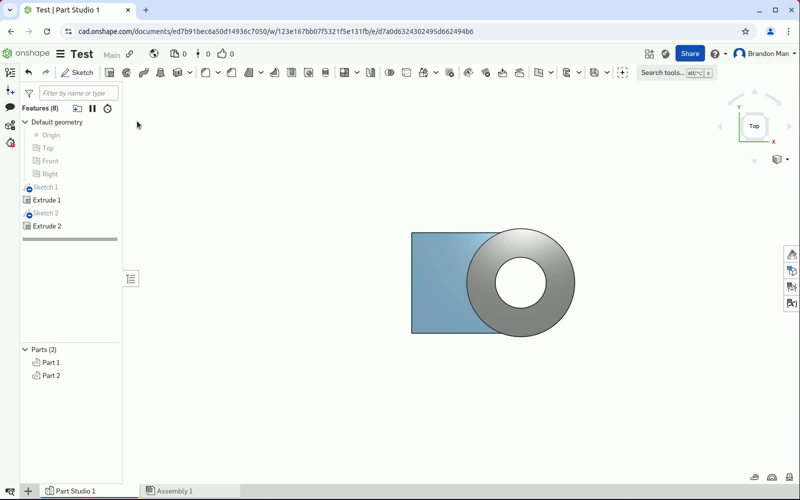
key(shift+h)
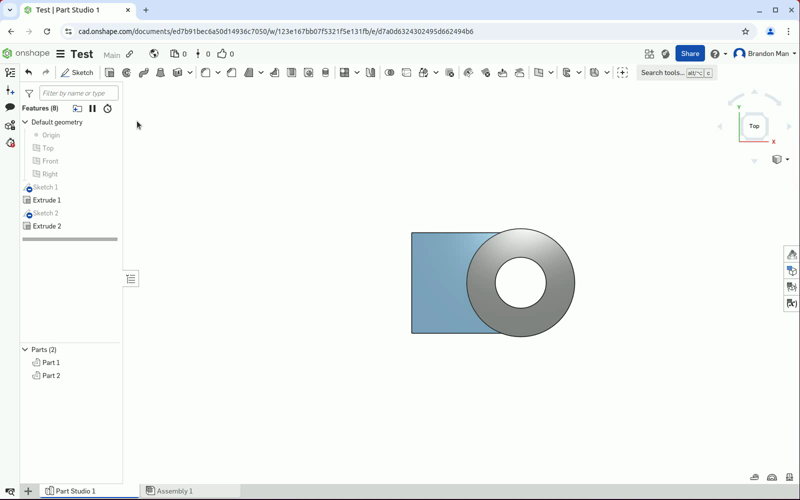
mouse_move(73, 189)
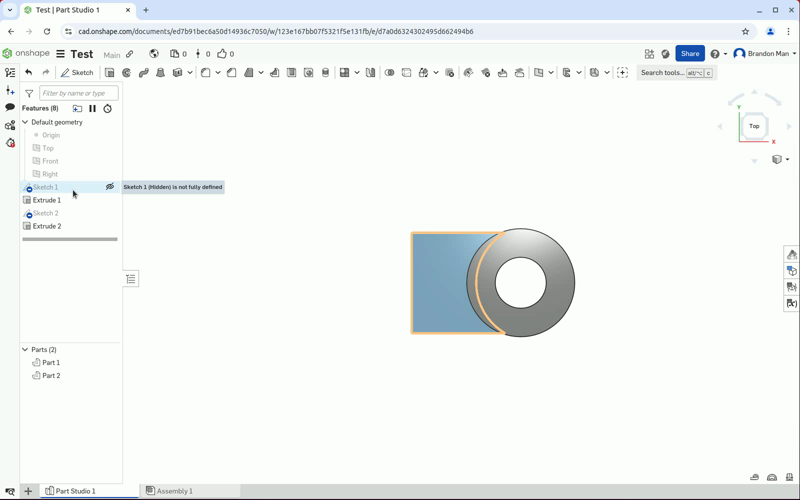
click(73, 189)
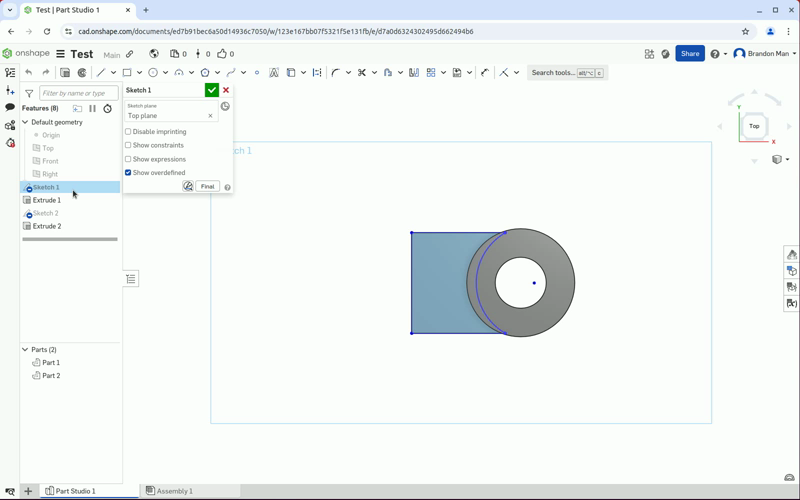
mouse_move(229, 92)
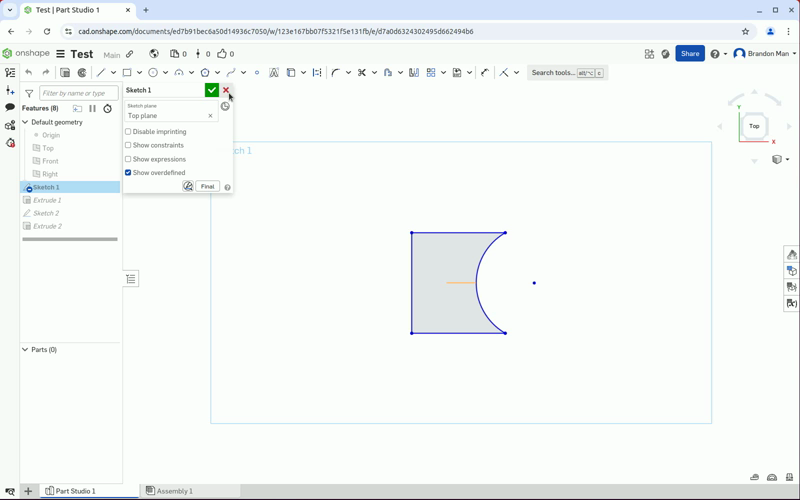
click(229, 92)
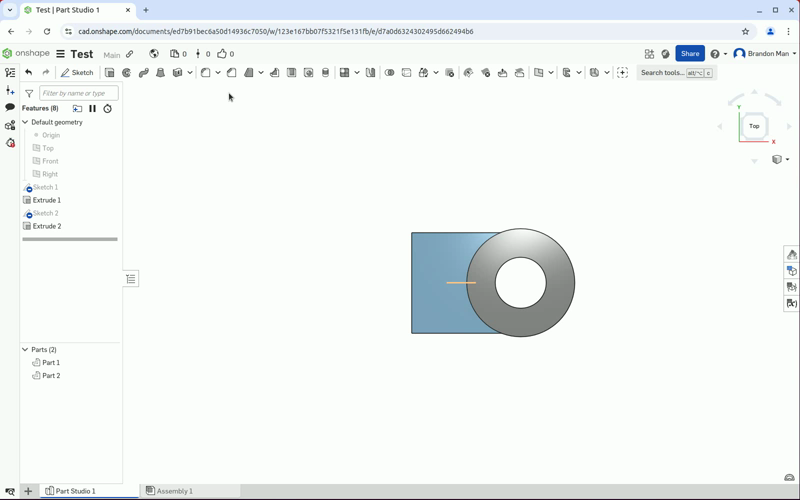
mouse_move(73, 352)
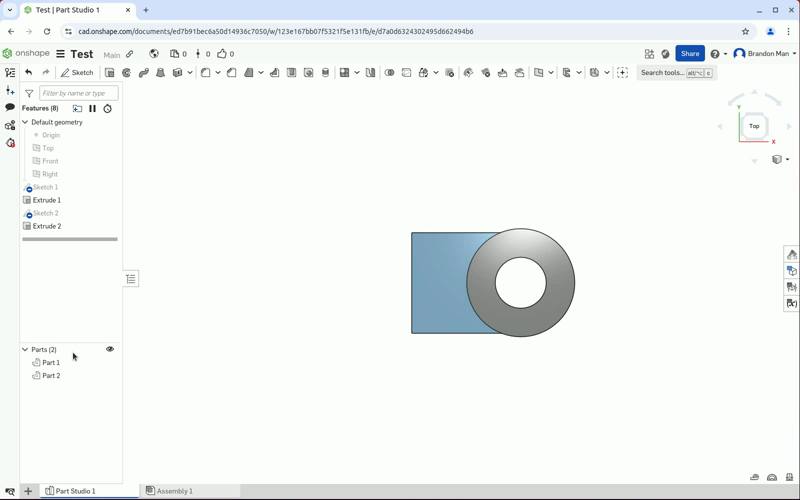
key(y)
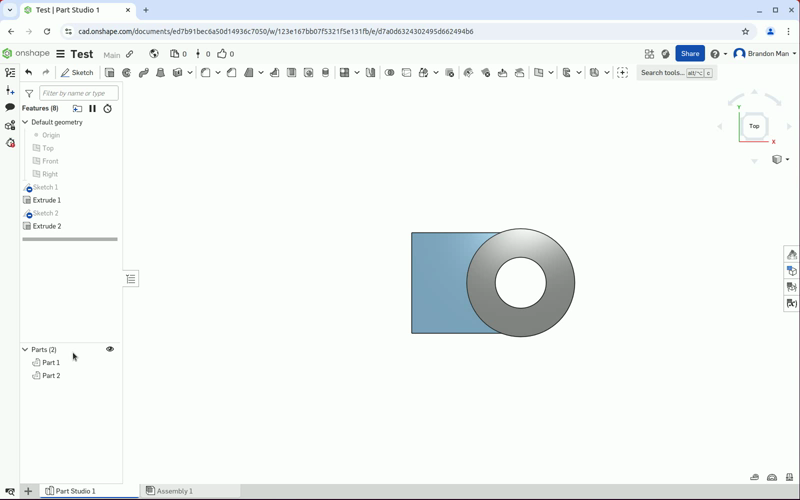
key(shift+p)
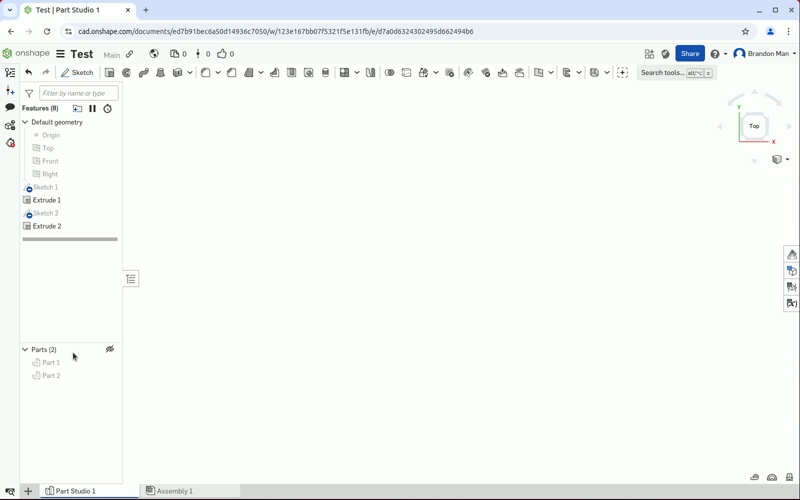
key(space)
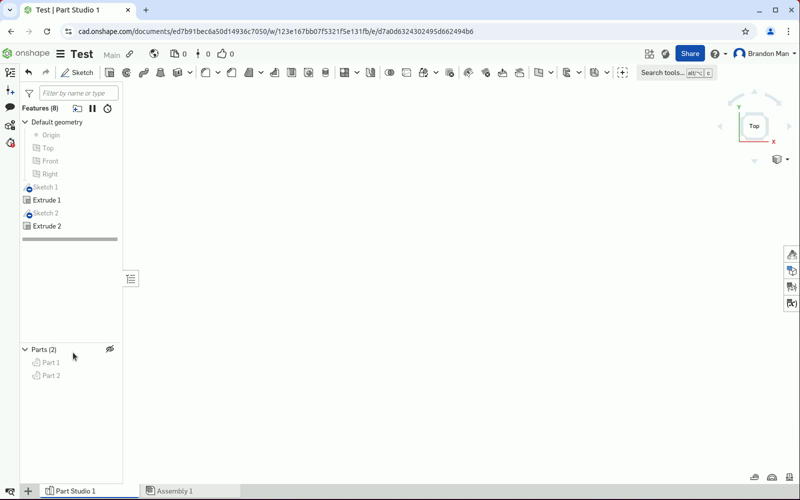
key_down(shift)
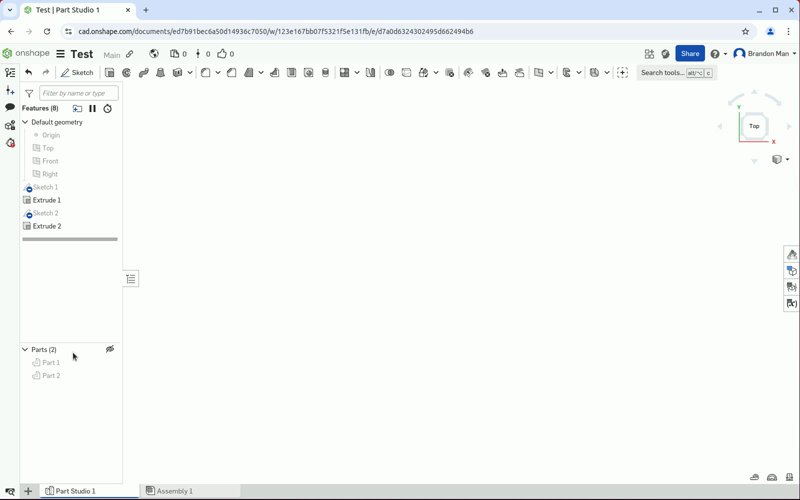
key(up)
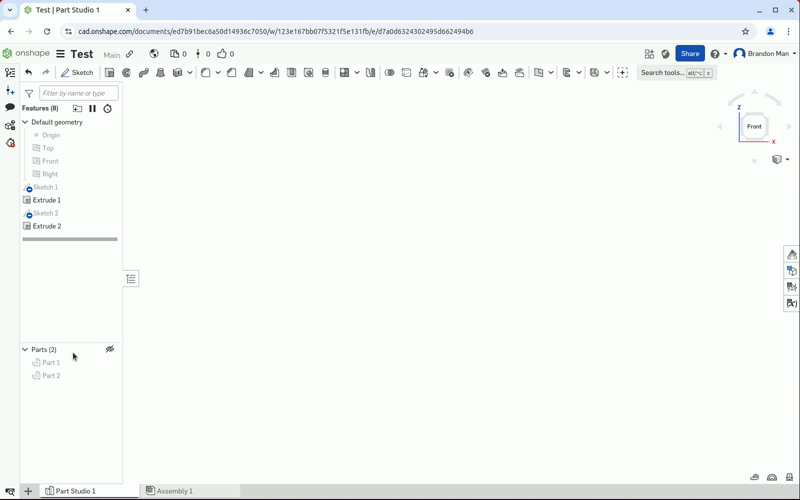
key_up(shift)
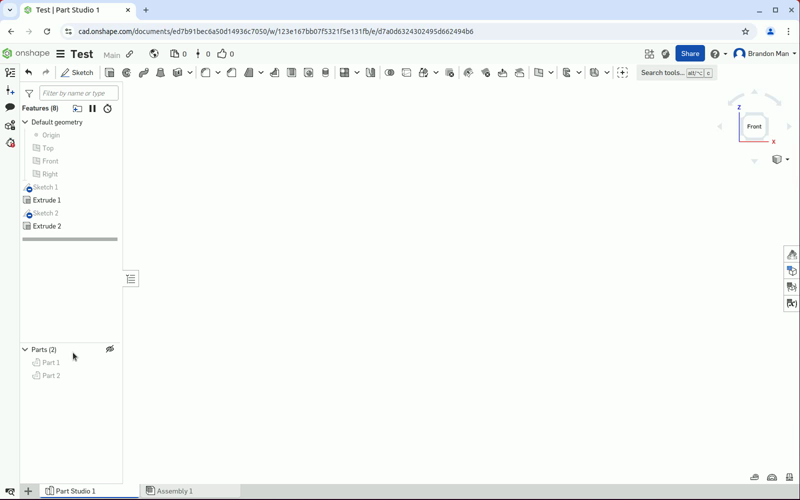
mouse_move(73, 352)
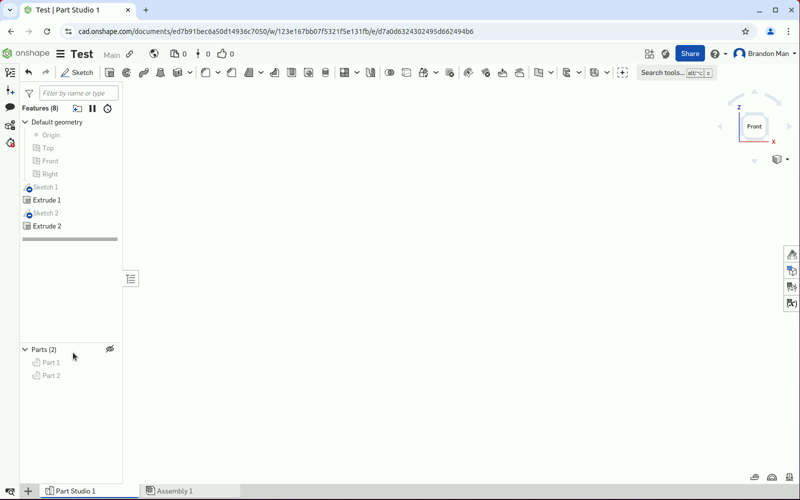
key(shift+y)
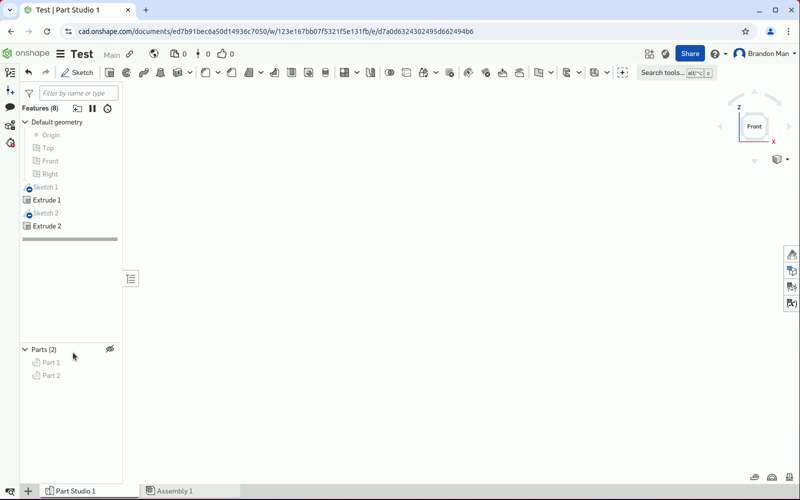
key(shift+s)
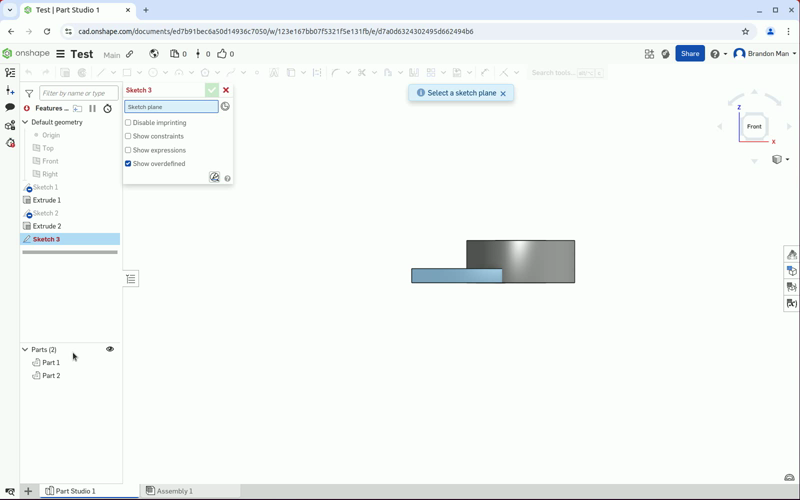
mouse_move(73, 163)
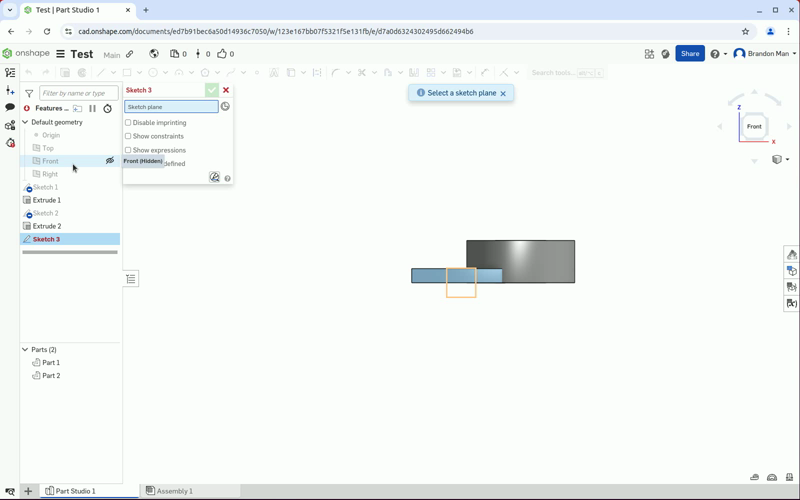
click(73, 163)
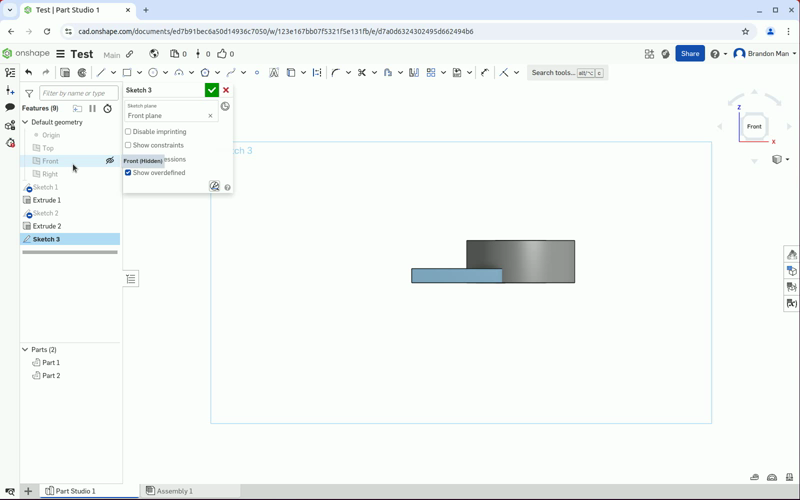
mouse_move(73, 352)
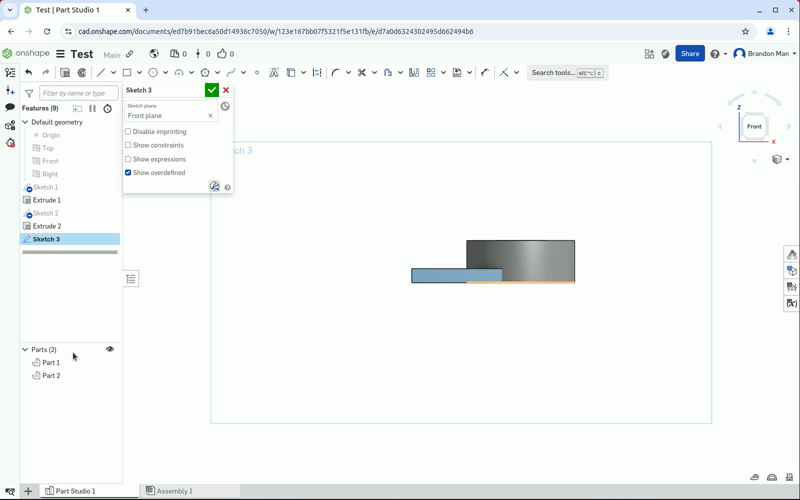
key(y)
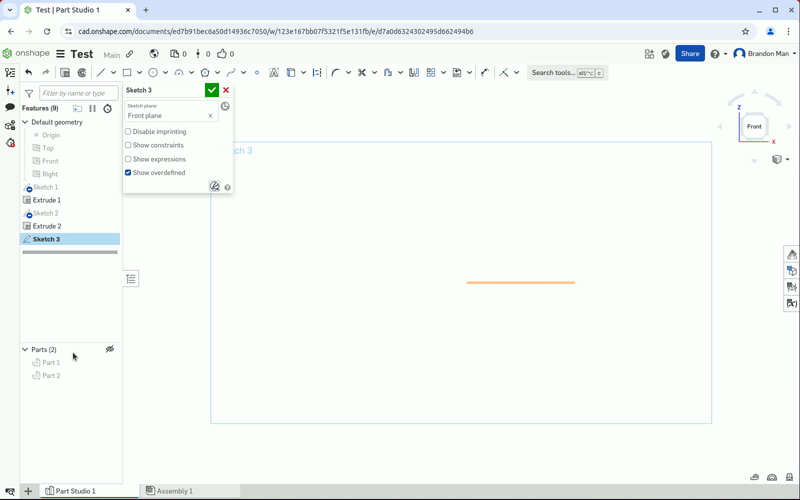
key(l)
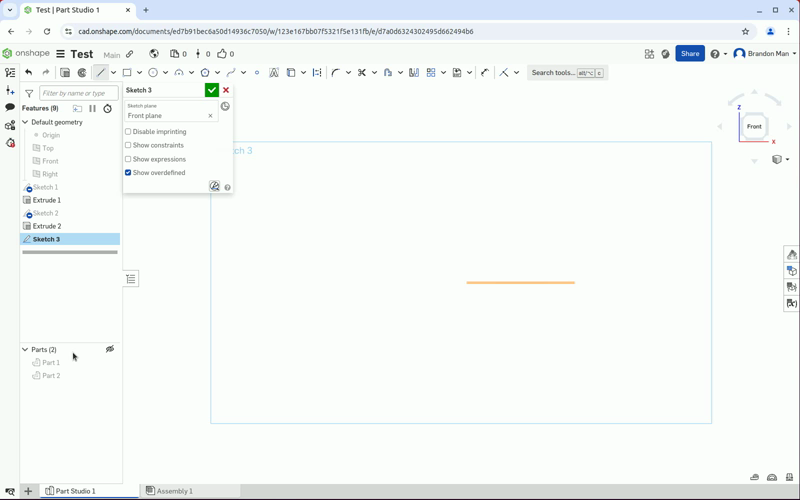
key_down(shift)
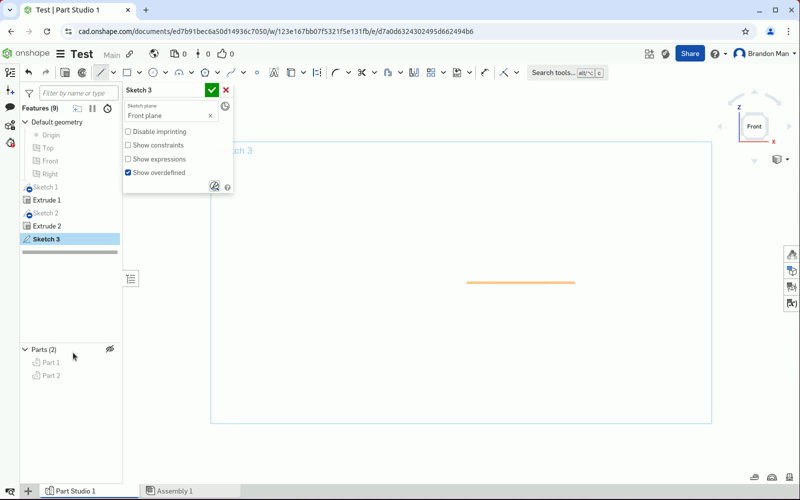
mouse_move(431, 270)
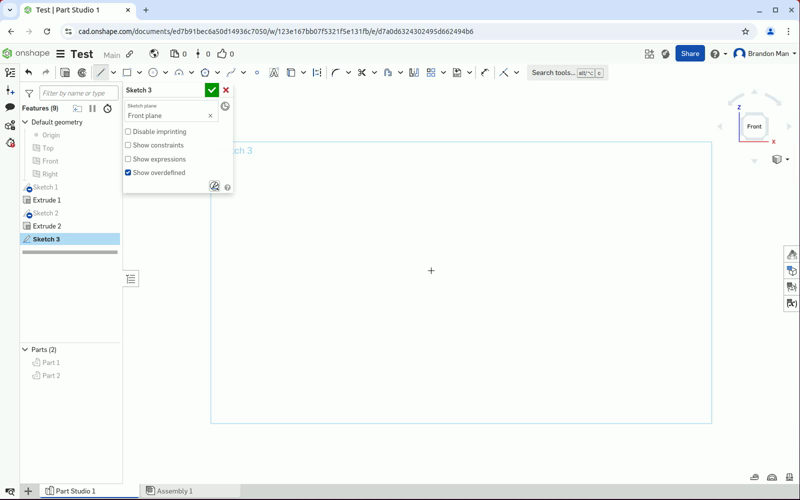
click(431, 270)
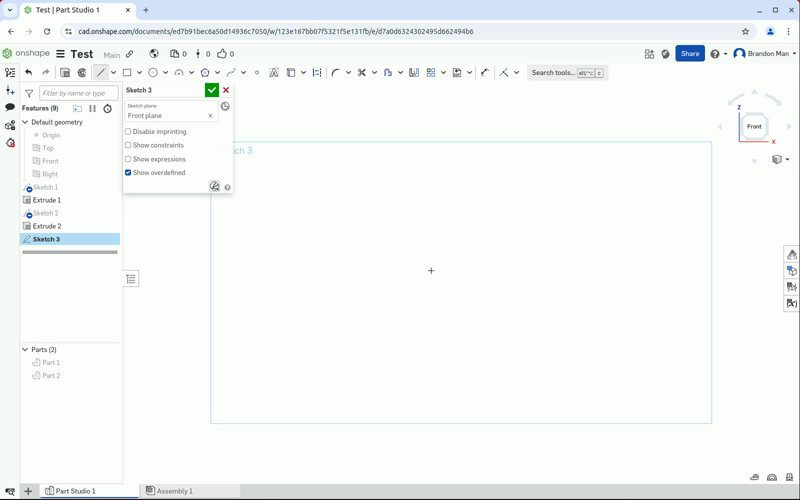
key_up(shift)
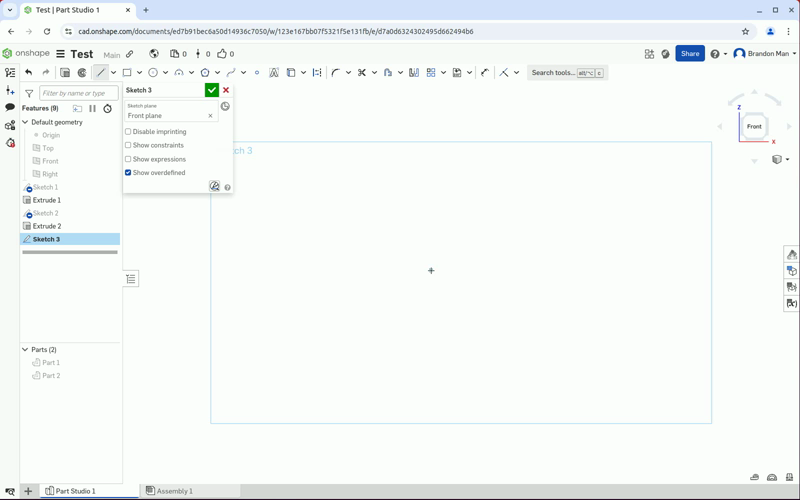
key_down(shift)
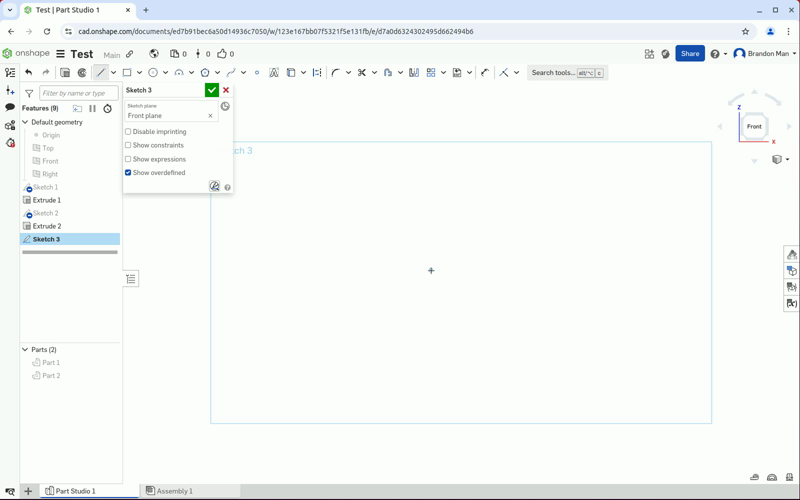
mouse_move(461, 270)
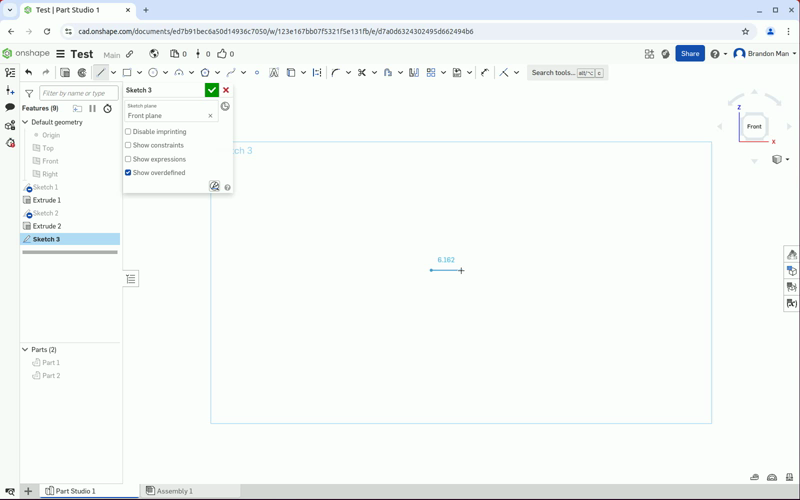
mouse_move(469, 270)
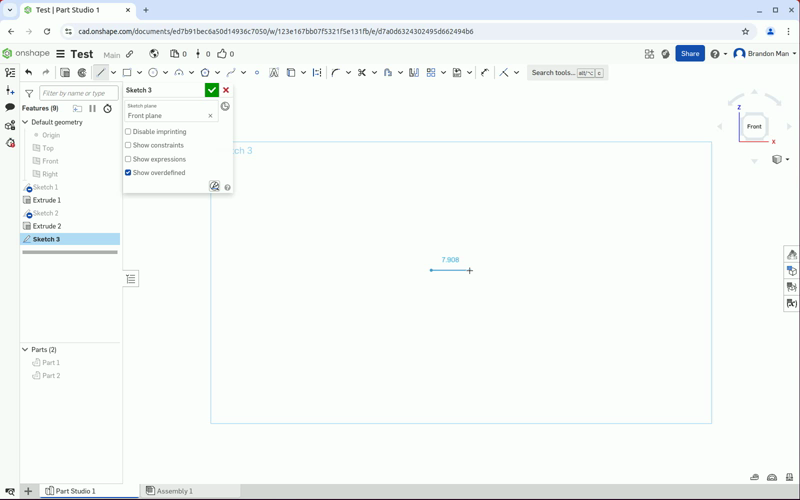
click(469, 270)
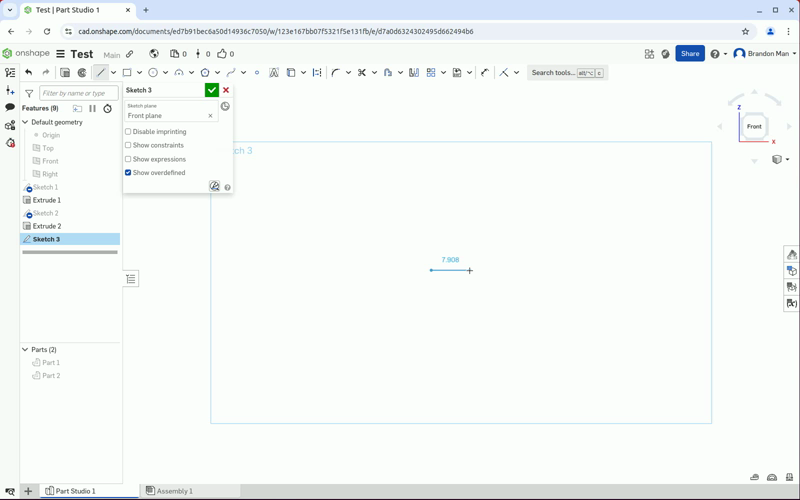
key_up(shift)
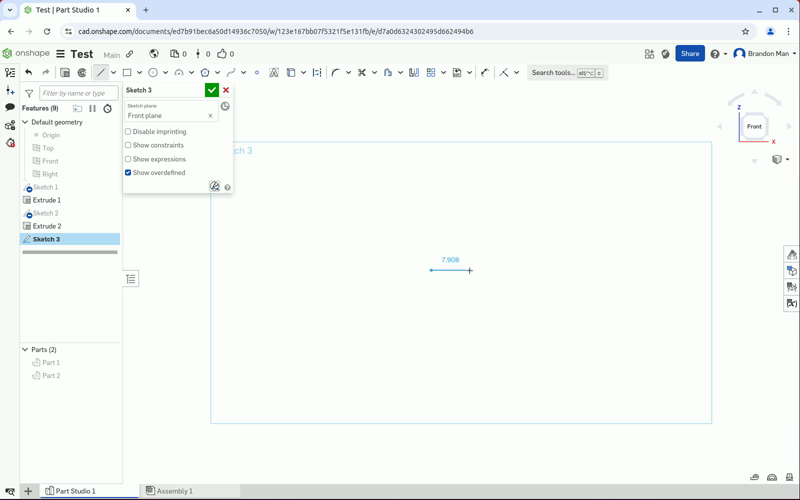
key_down(shift)
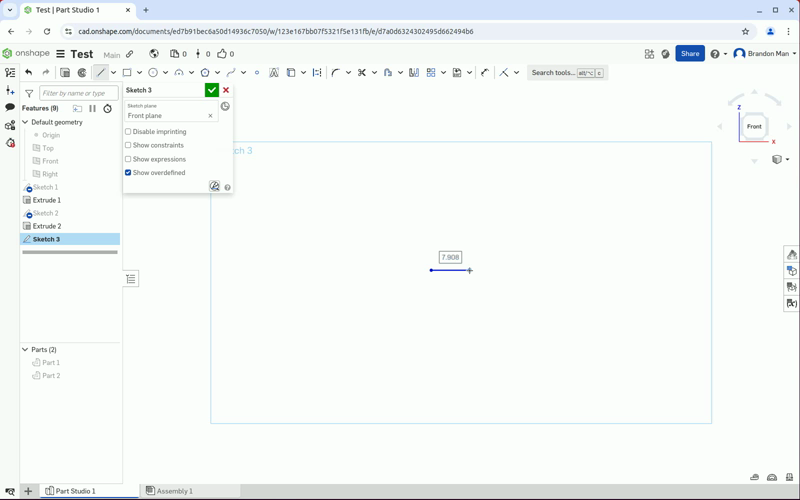
mouse_move(499, 270)
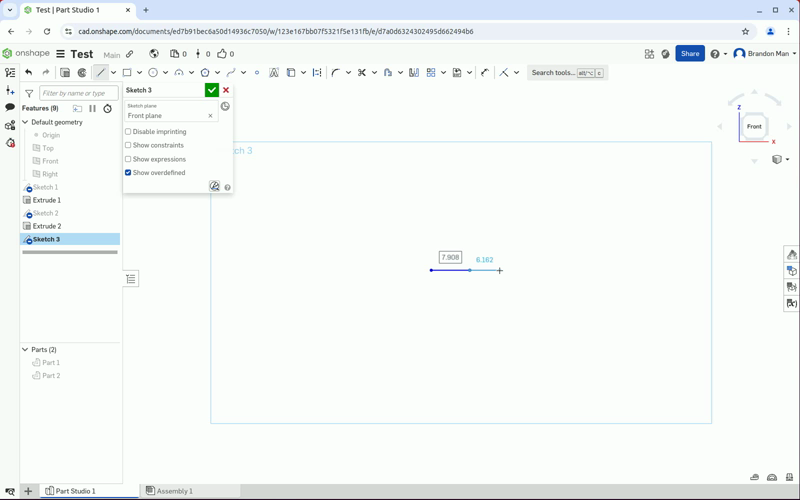
mouse_move(468, 240)
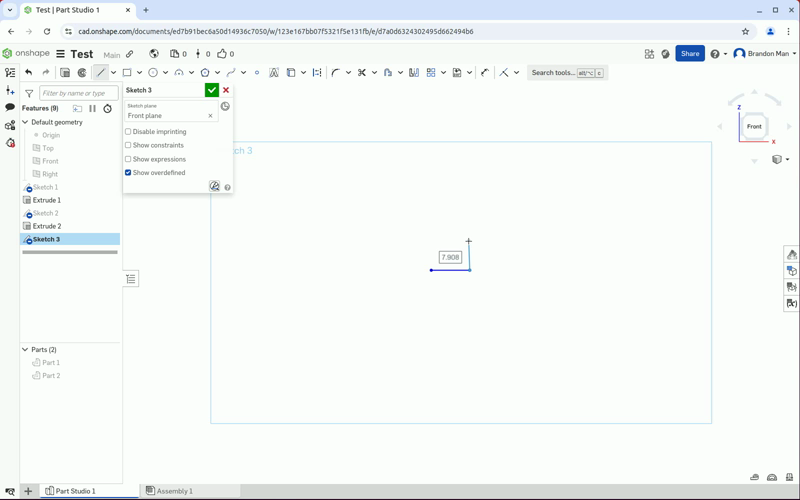
click(468, 240)
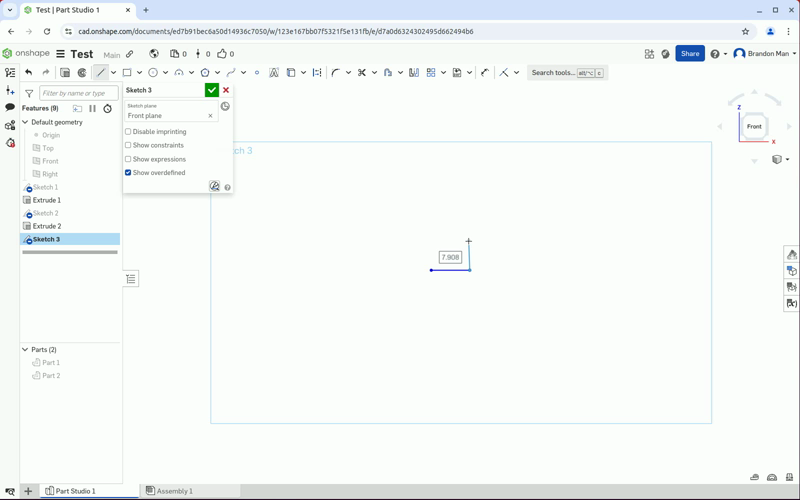
key_up(shift)
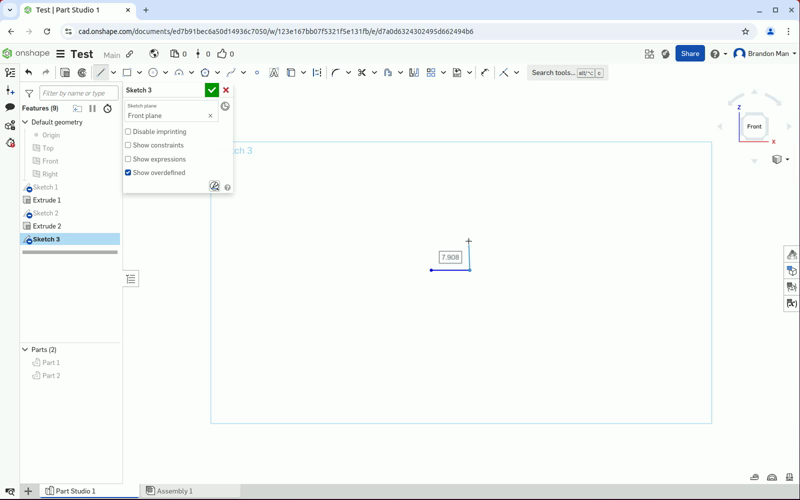
mouse_move(498, 240)
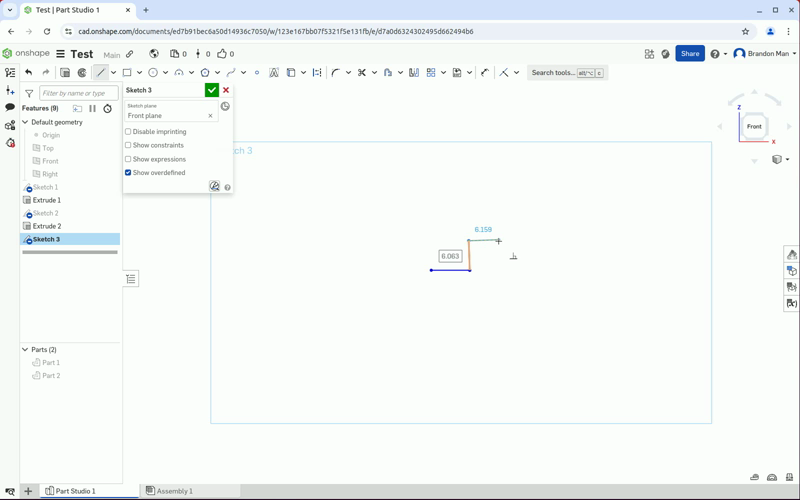
key_down(shift)
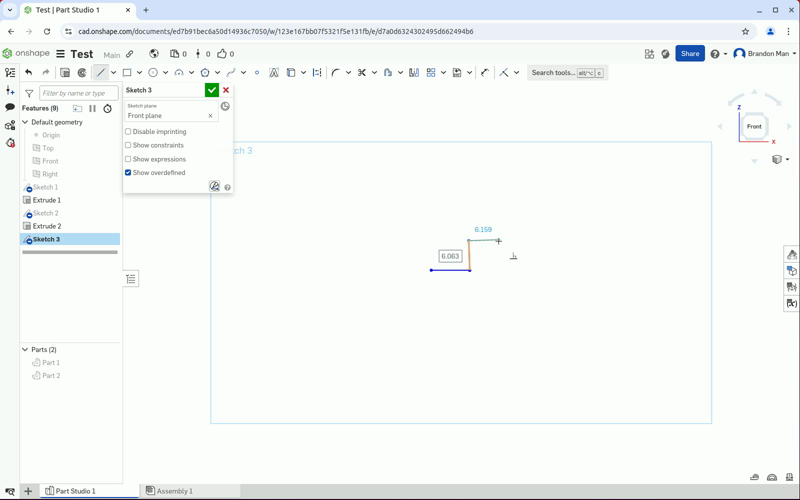
mouse_move(431, 270)
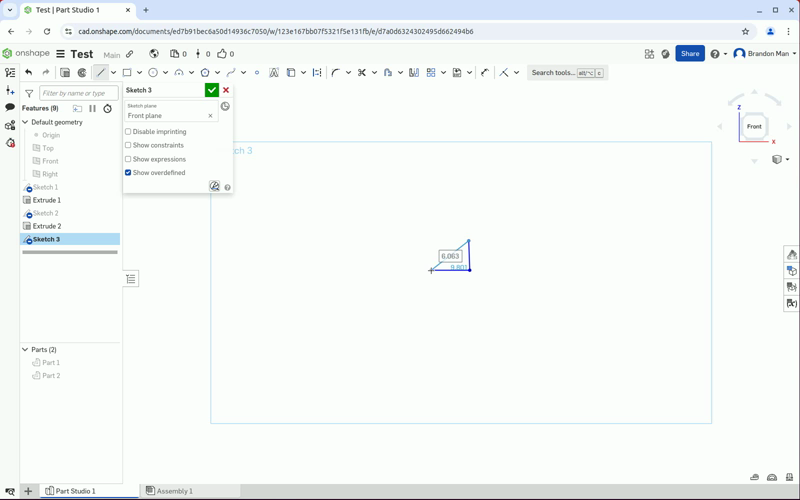
key_up(shift)
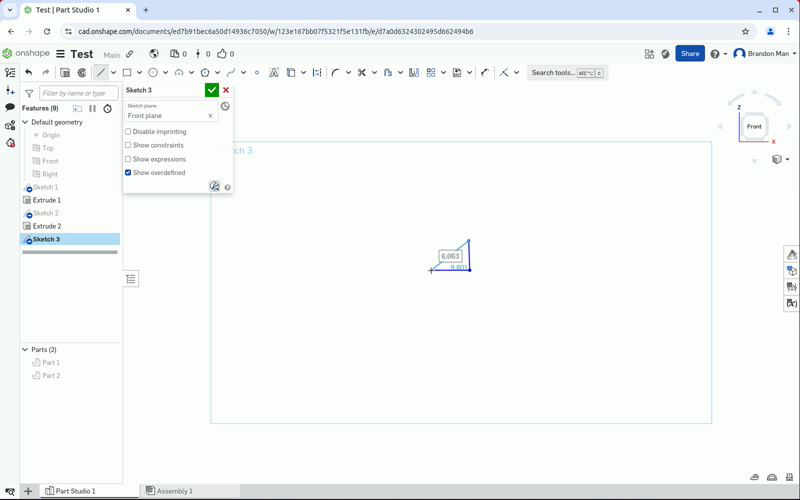
click(431, 270)
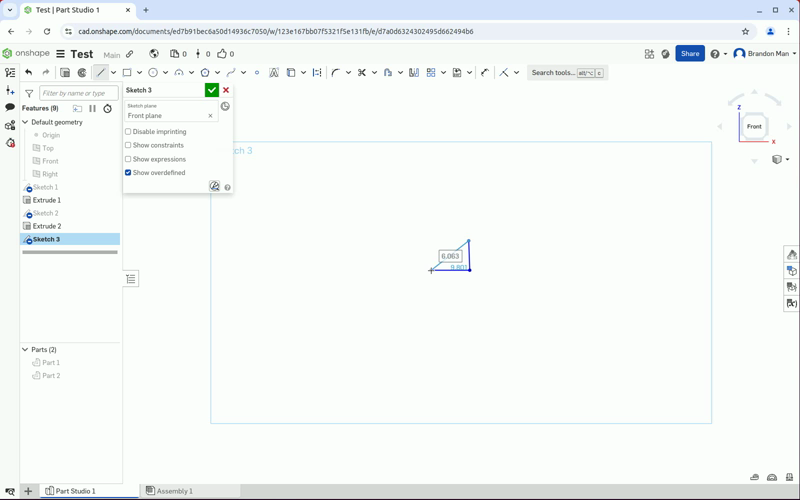
key(esc)
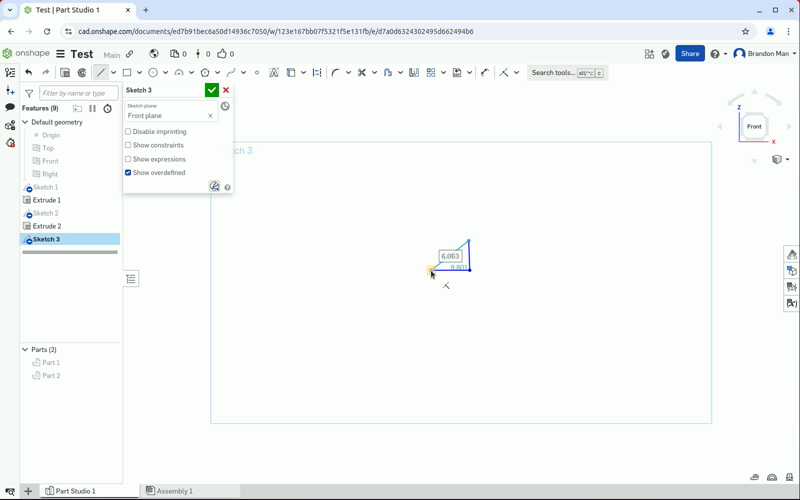
mouse_move(449, 256)
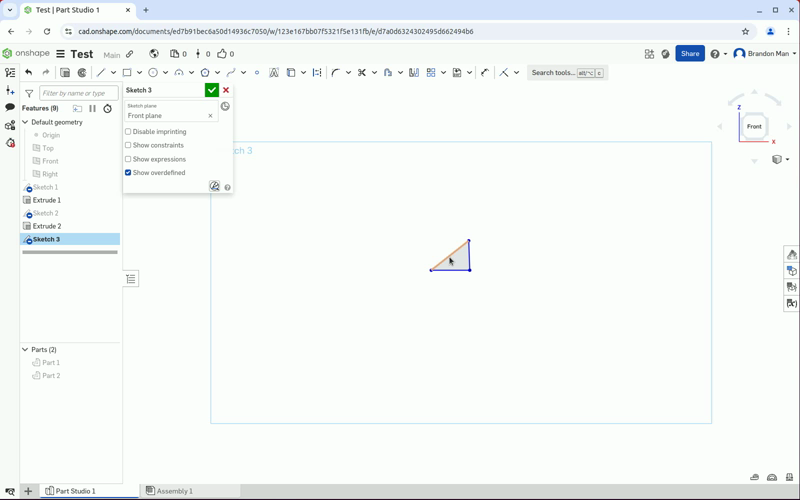
scroll(6)
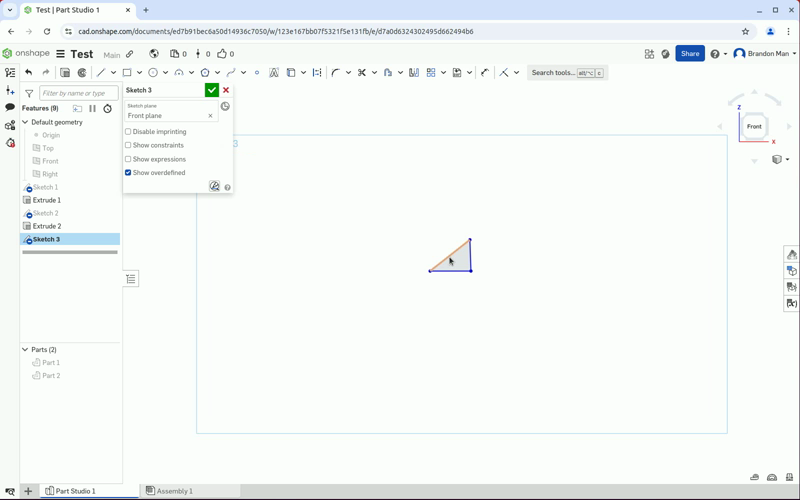
scroll(6)
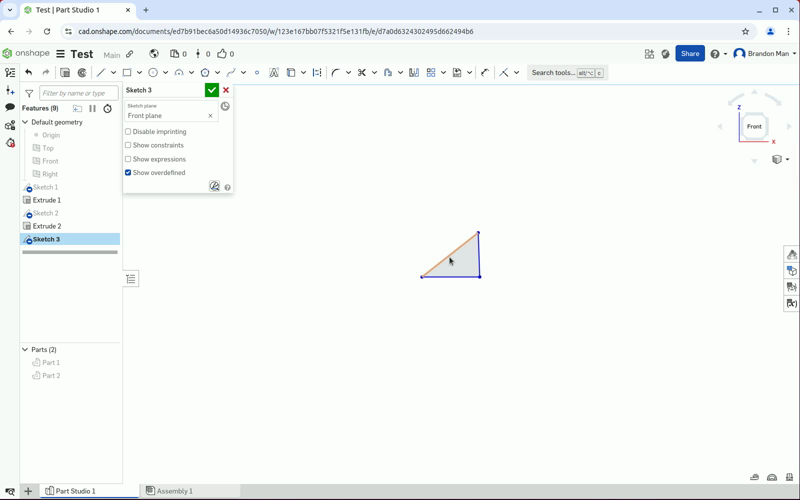
scroll(6)
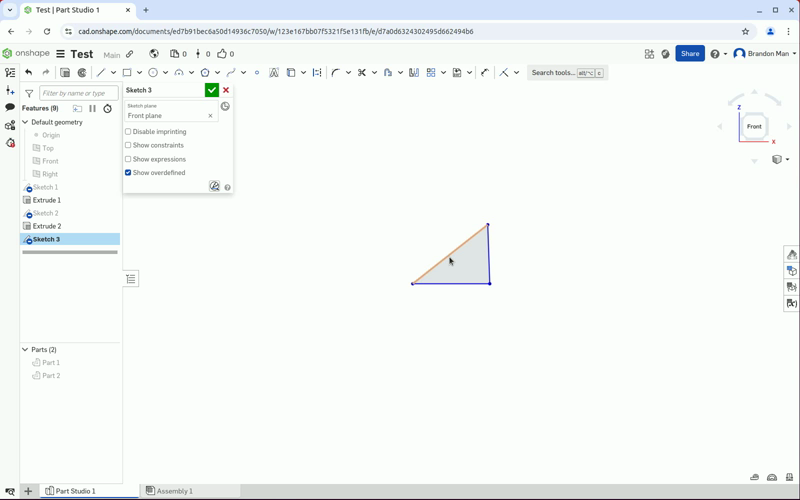
scroll(6)
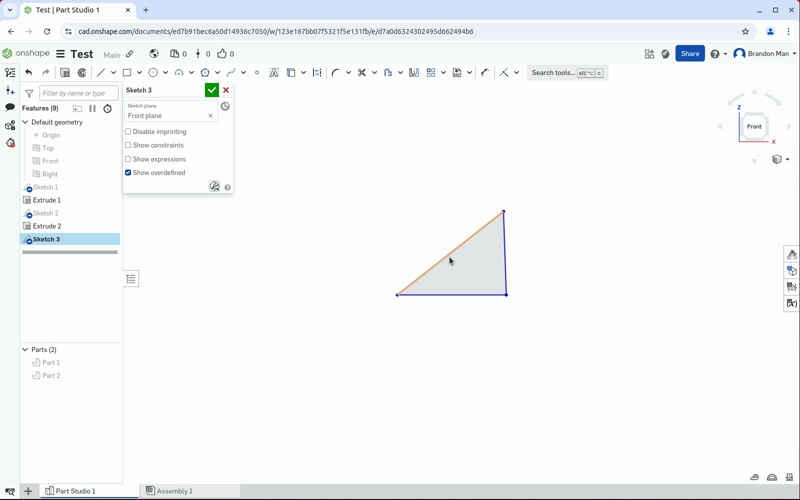
scroll(6)
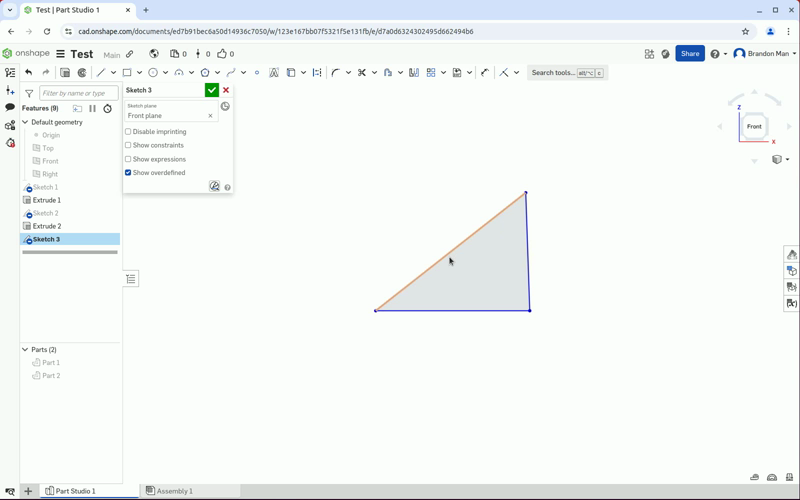
scroll(6)
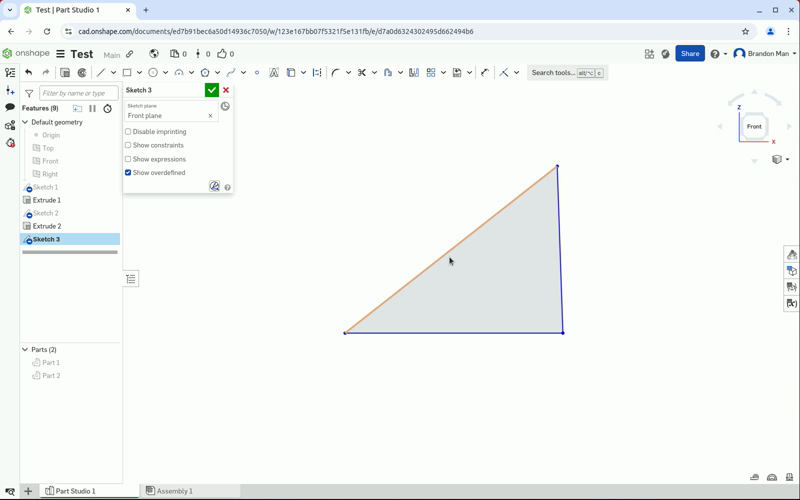
scroll(6)
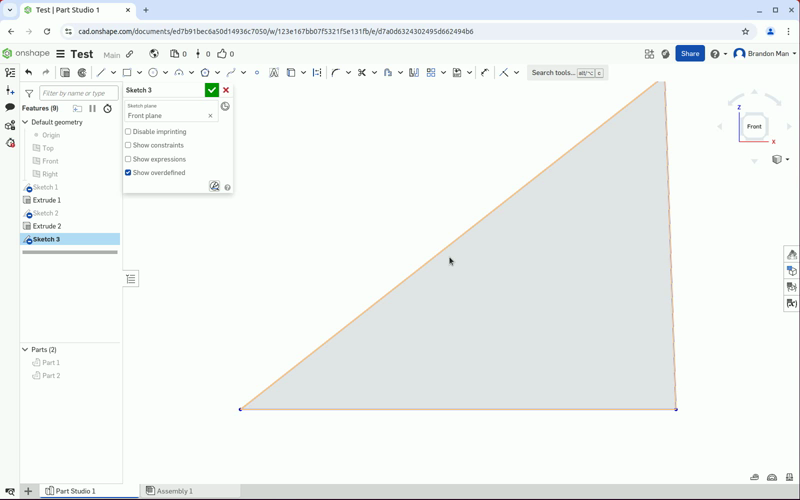
click(449, 256)
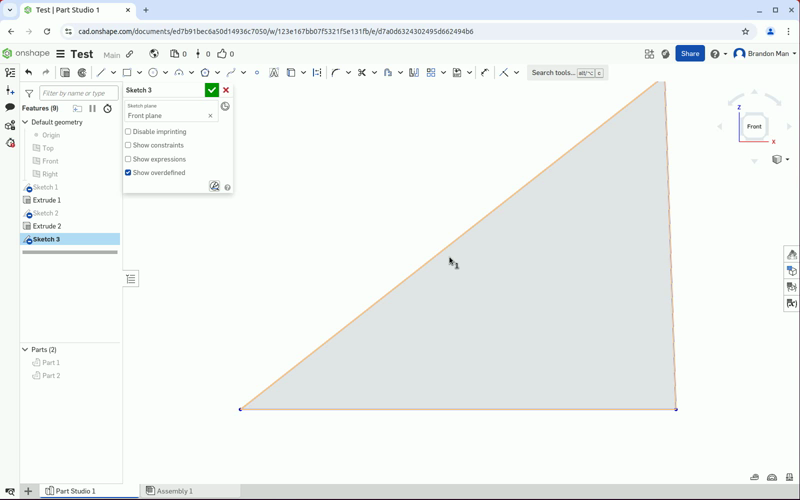
scroll(-6)
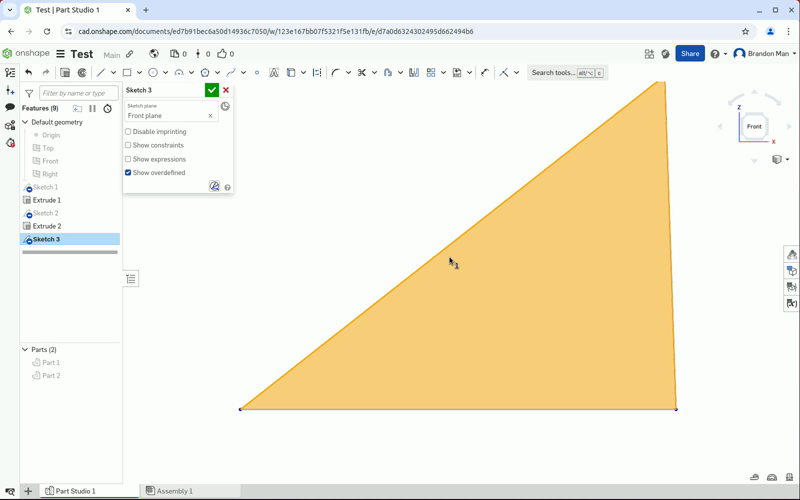
scroll(-6)
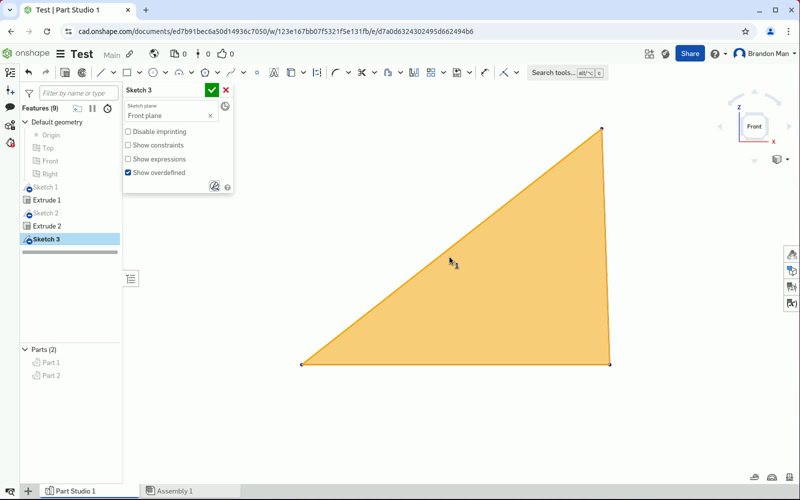
scroll(-6)
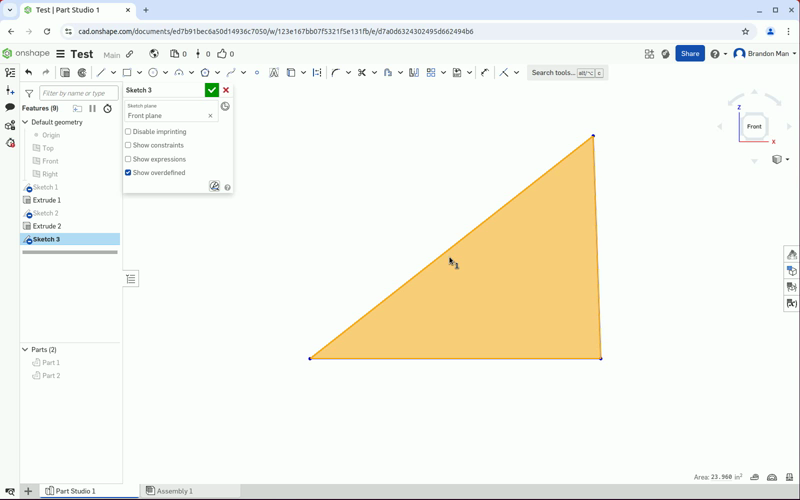
scroll(-6)
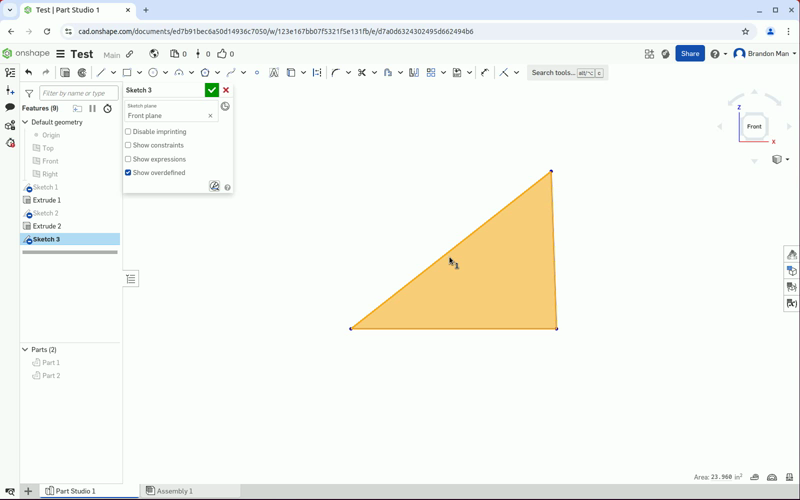
scroll(-6)
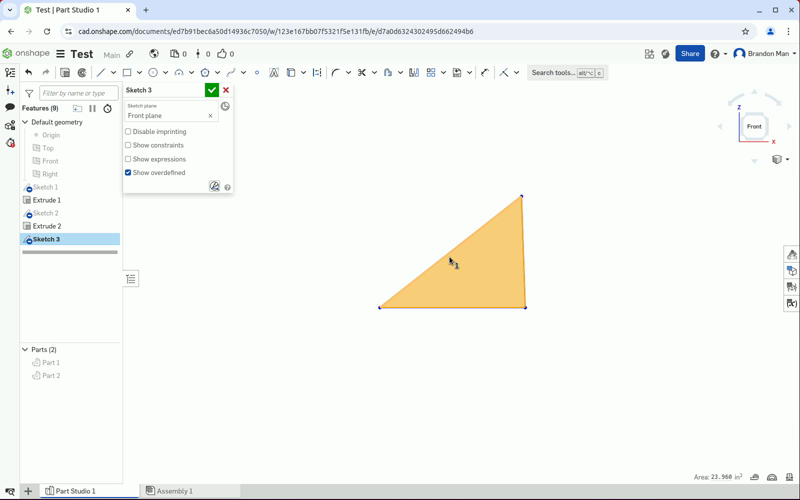
scroll(-6)
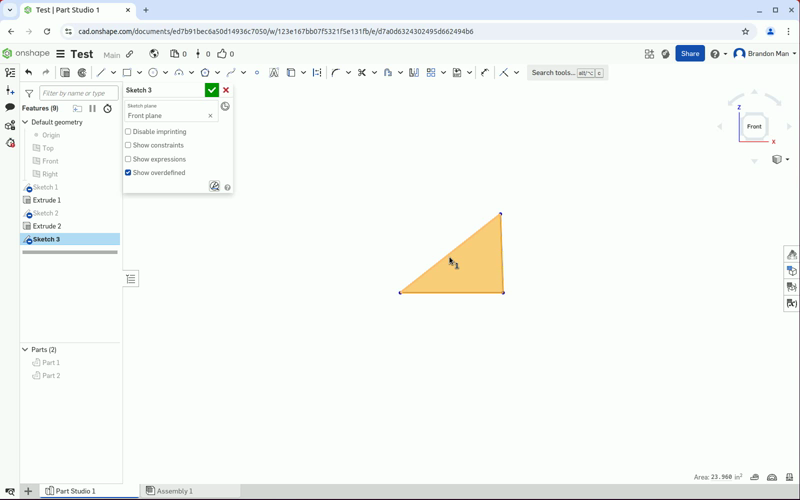
scroll(-6)
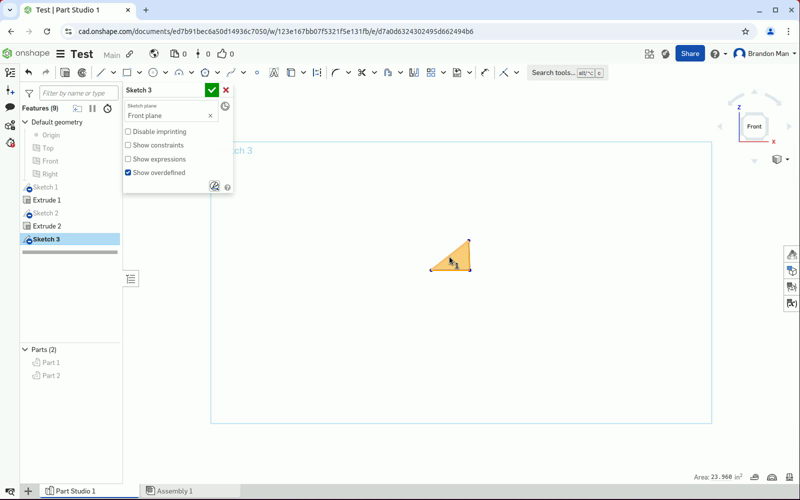
mouse_move(73, 352)
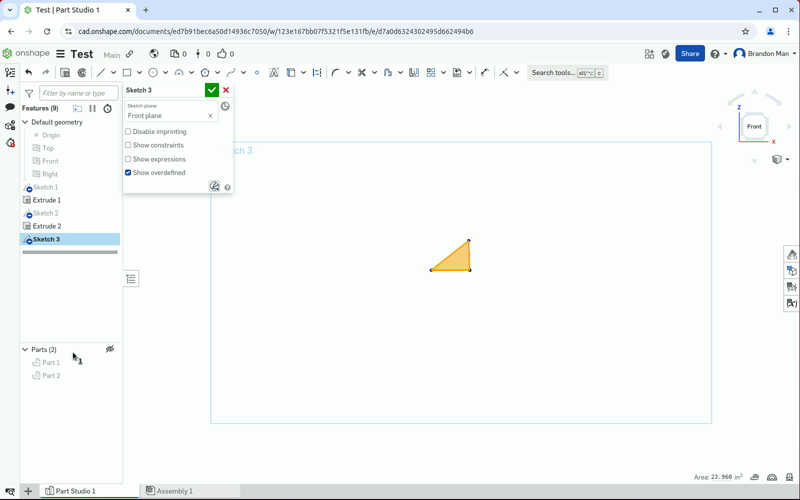
key(shift+y)
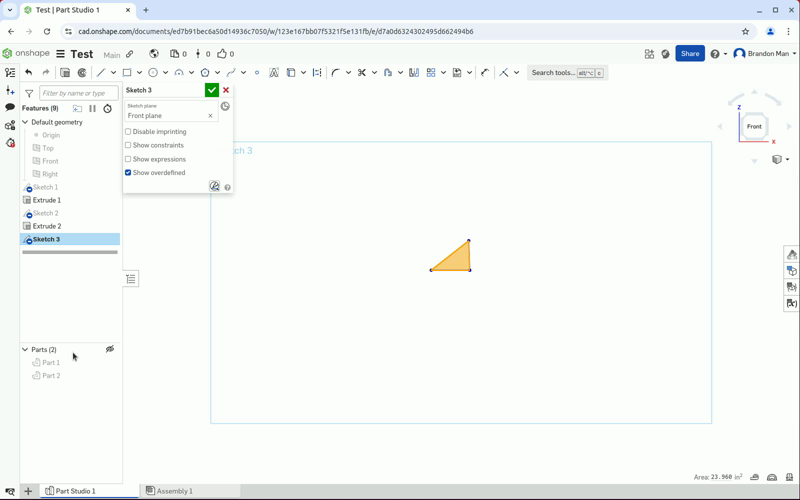
key(shift+e)
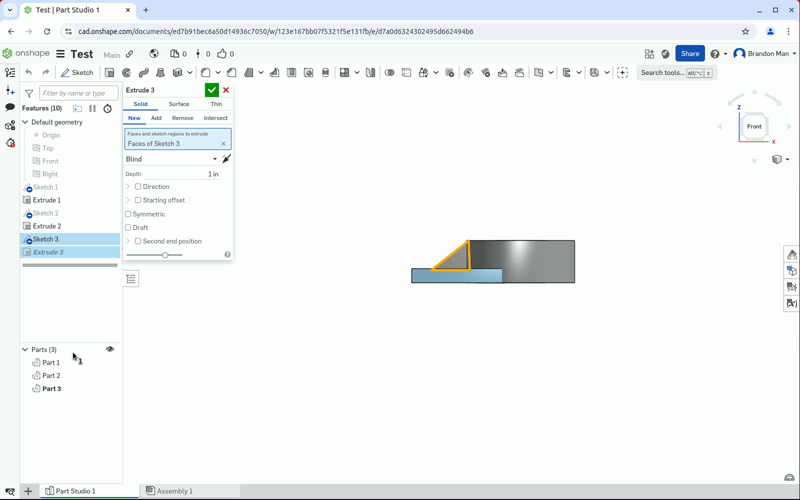
mouse_move(143, 106)
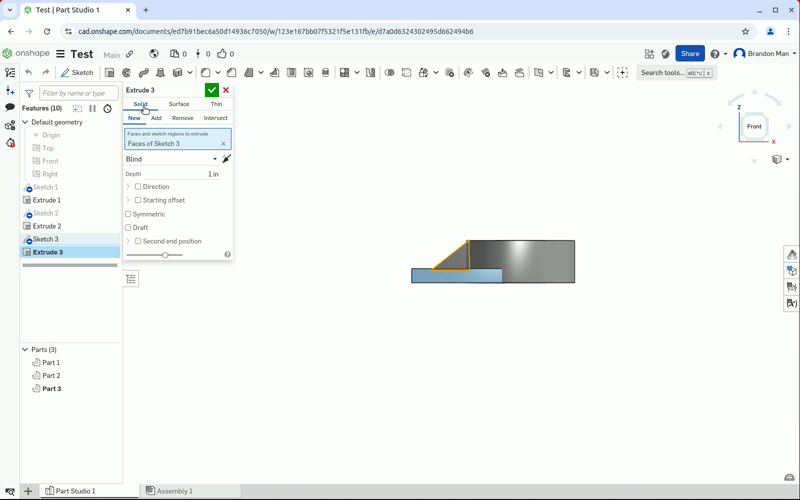
click(143, 106)
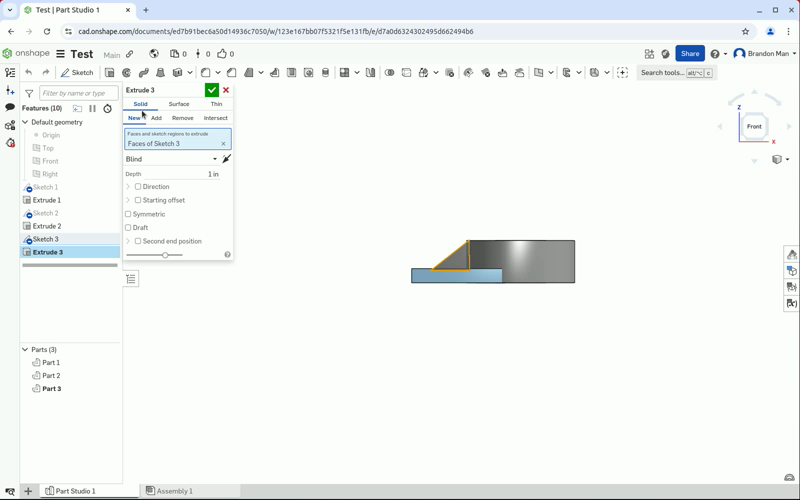
mouse_move(137, 120)
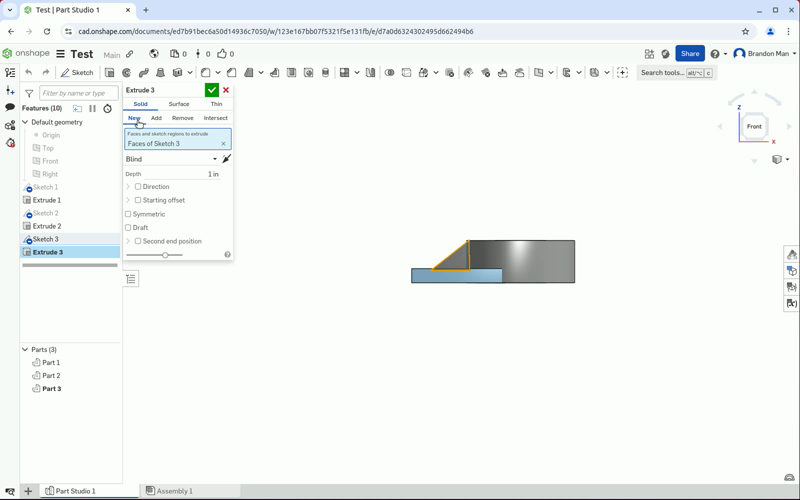
click(137, 120)
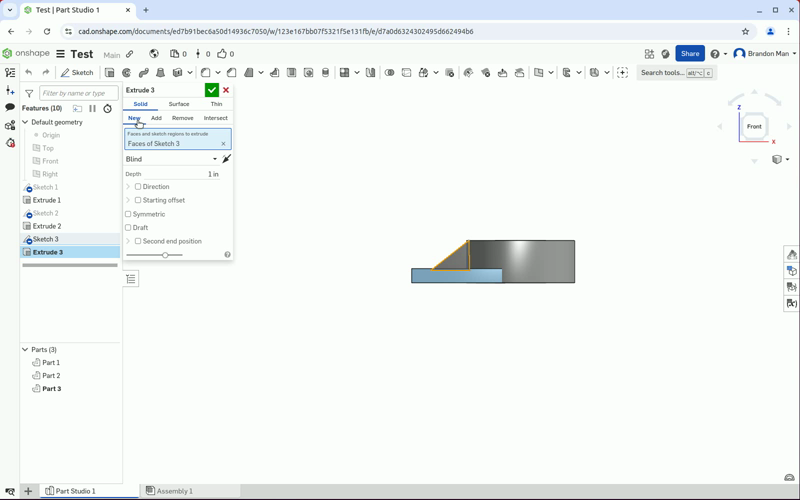
key(tab, 4)
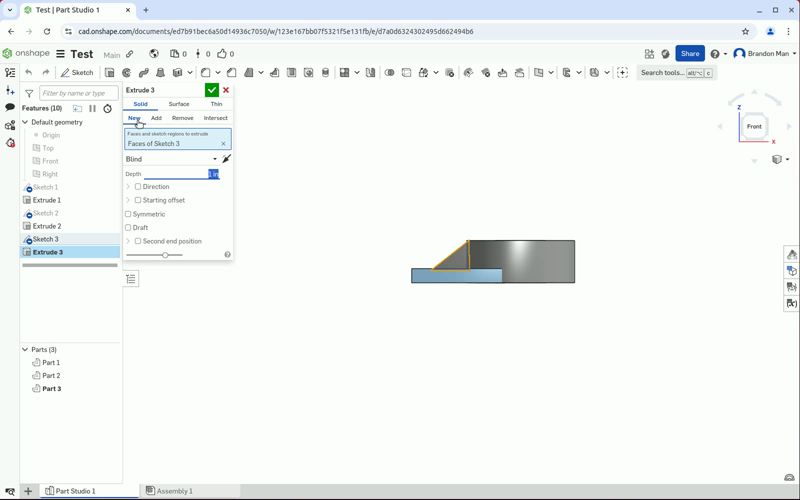
text(3.852)
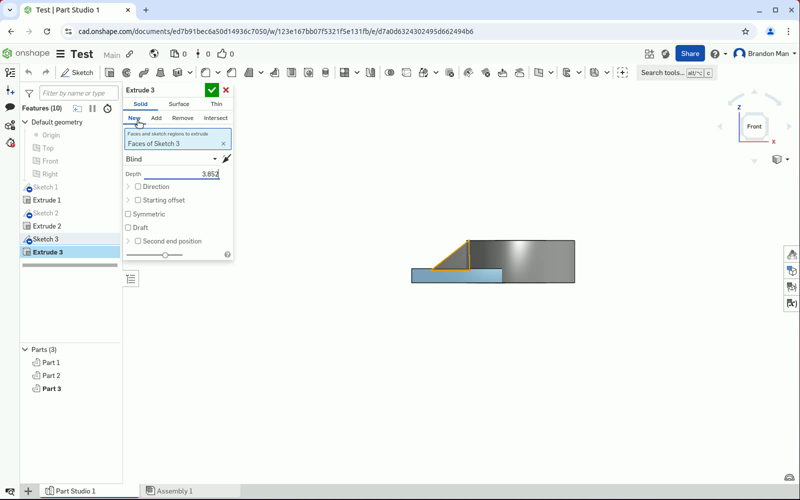
key(tab, 3)
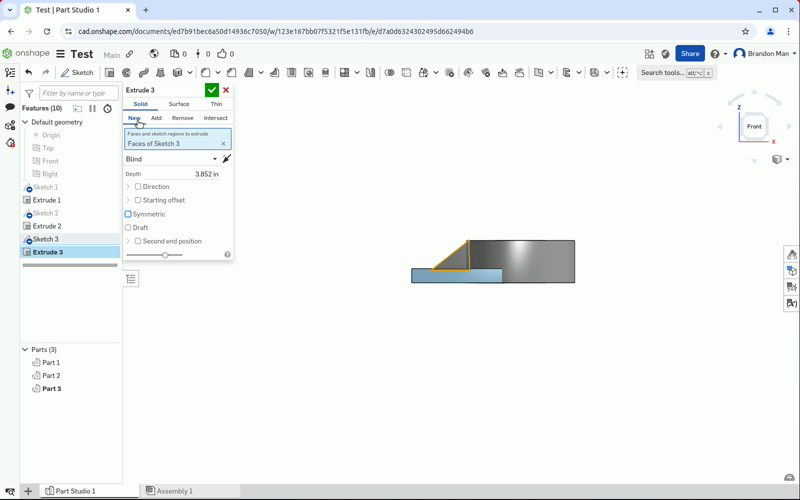
key(space)
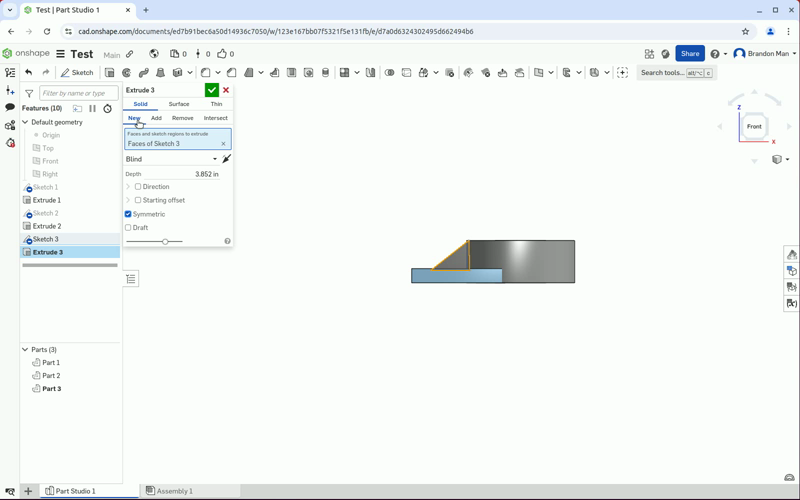
key(enter)
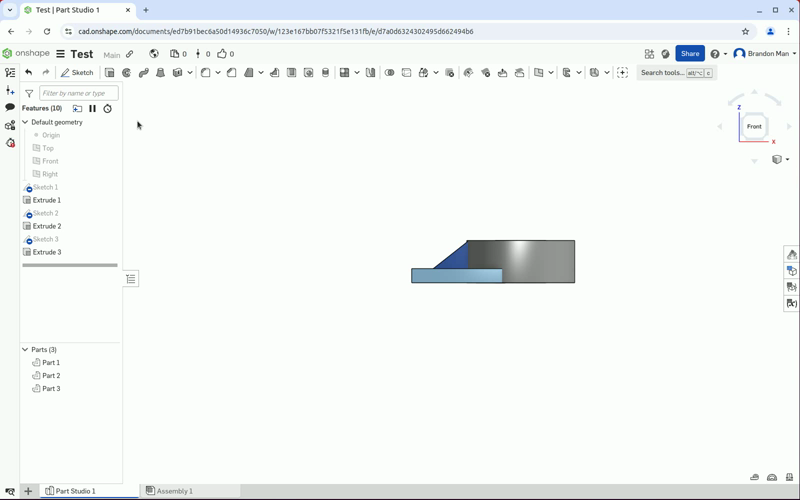
key(shift+h)
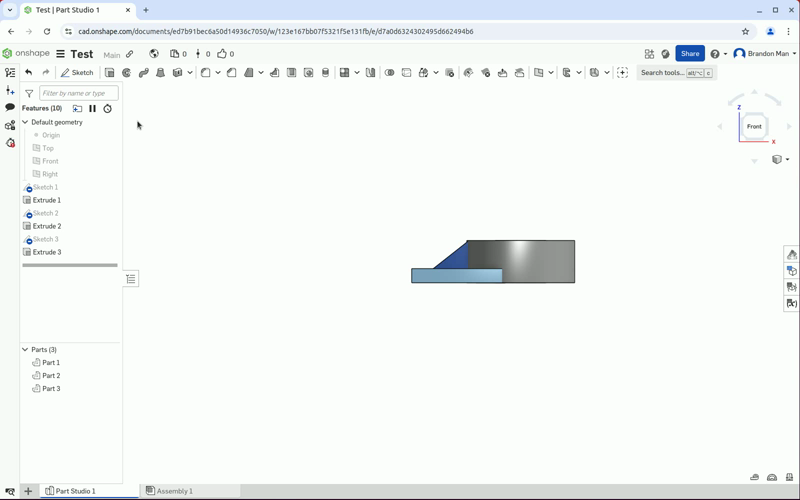
key(shift+h)
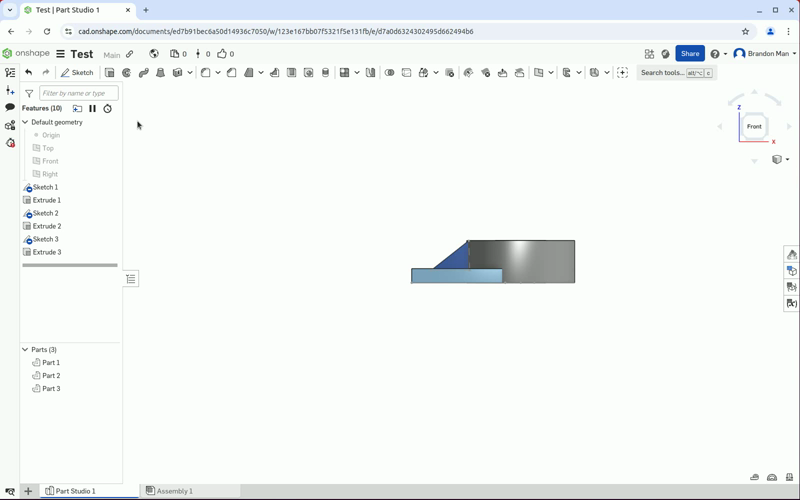
key(shift+7)
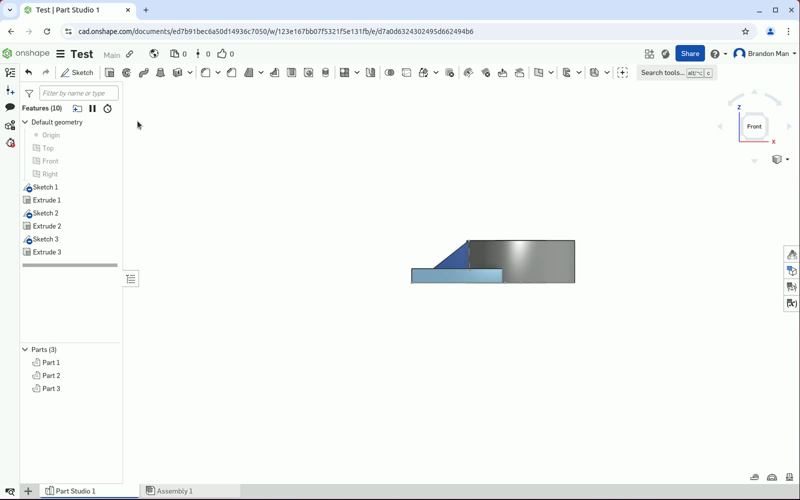
key(left, 2)
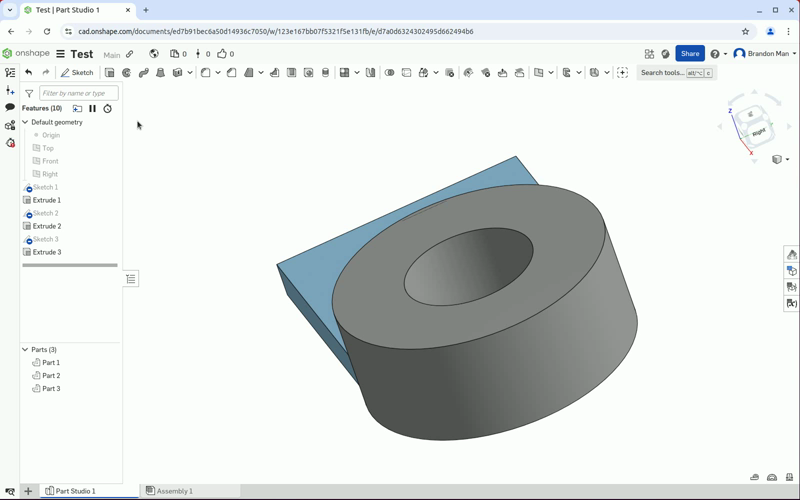
key(down, 2)
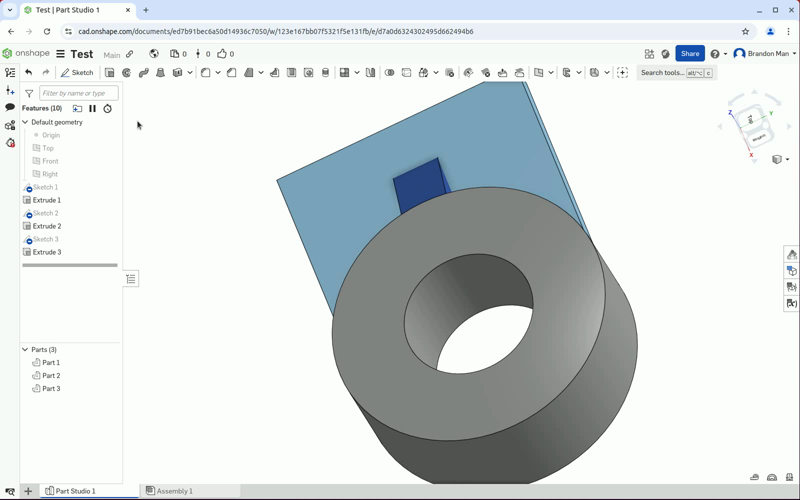
key(up, 2)
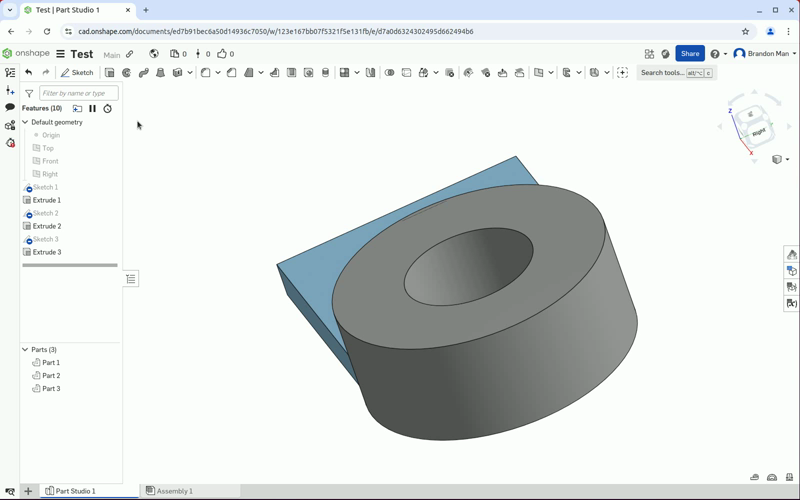
key(right, 2)
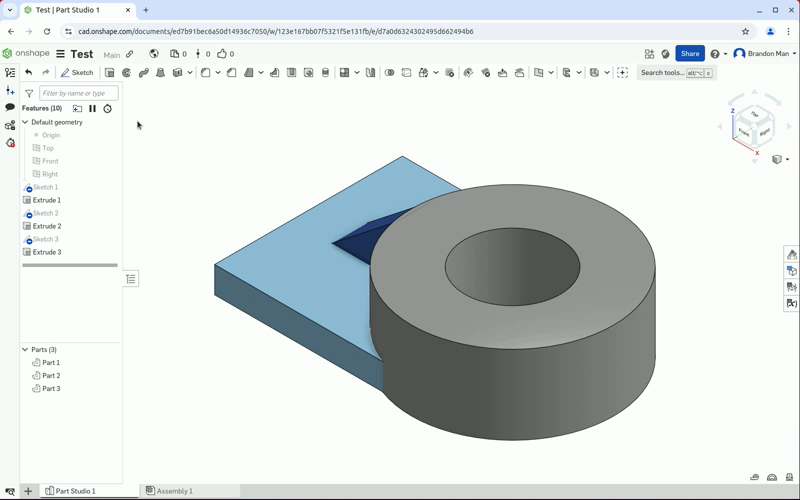
mouse_move(73, 189)
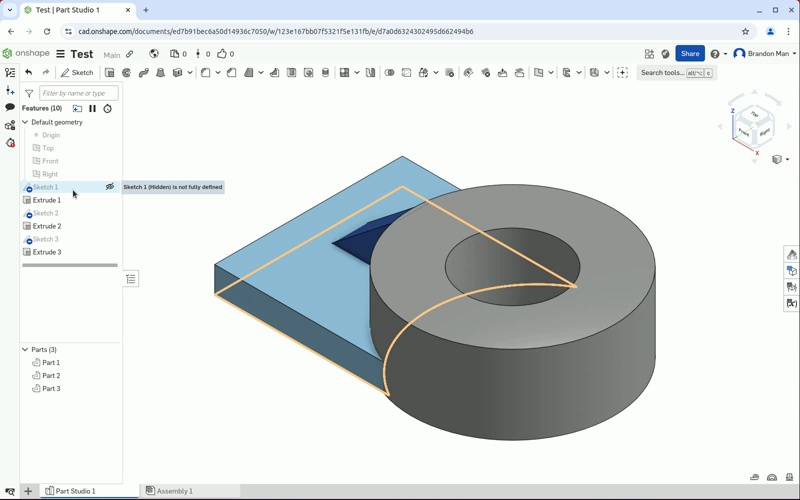
click(73, 189)